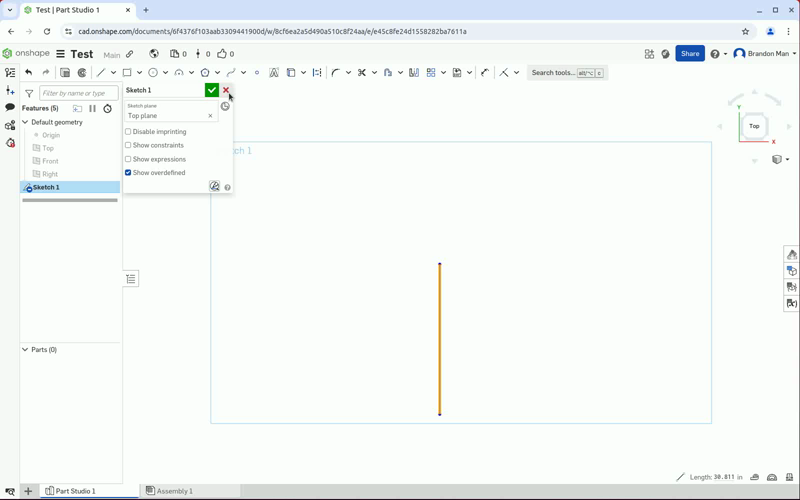
key(shift+h)
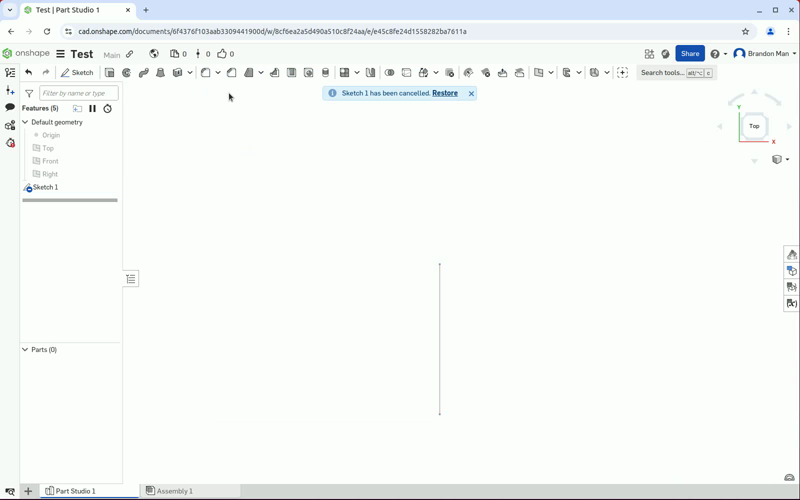
key(shift+s)
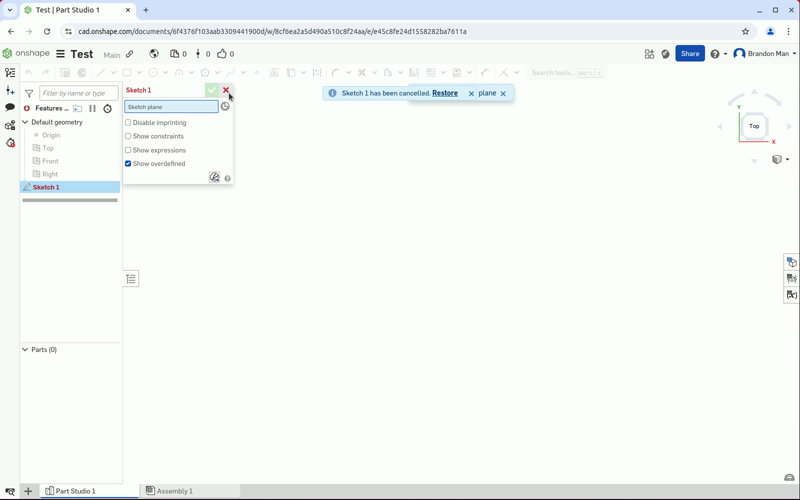
mouse_move(73, 150)
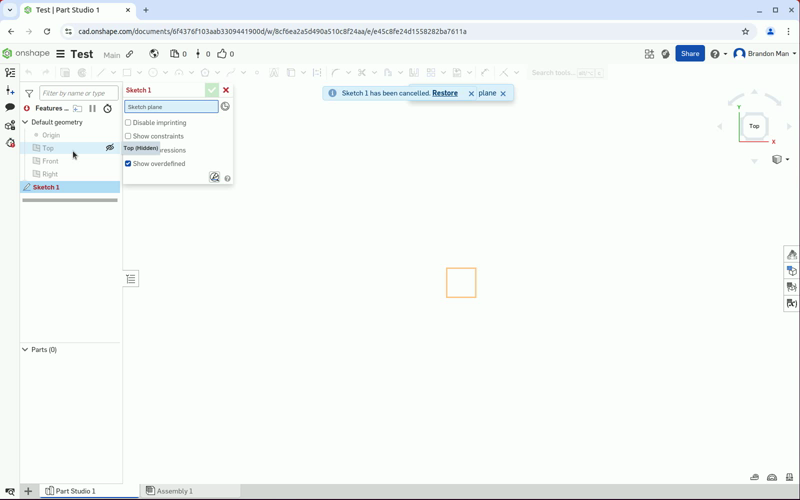
click(73, 150)
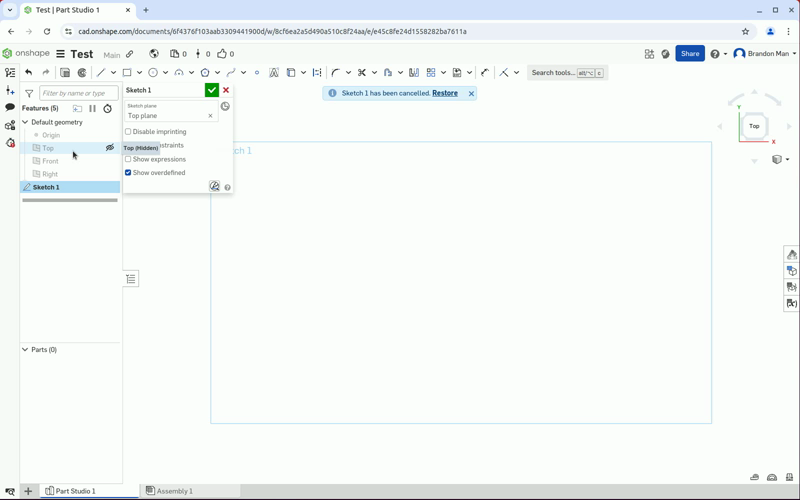
mouse_move(73, 352)
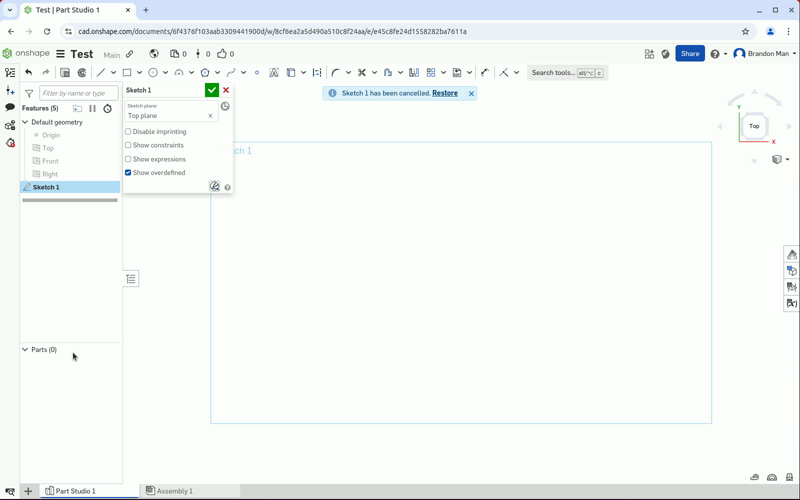
key(y)
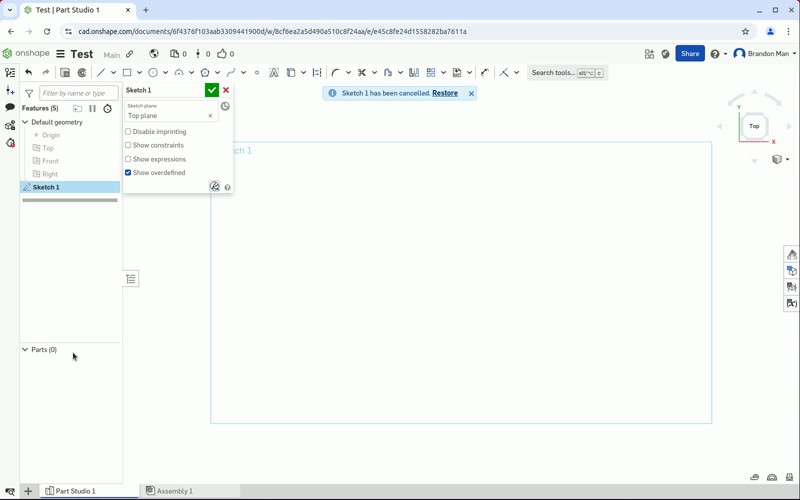
key(l)
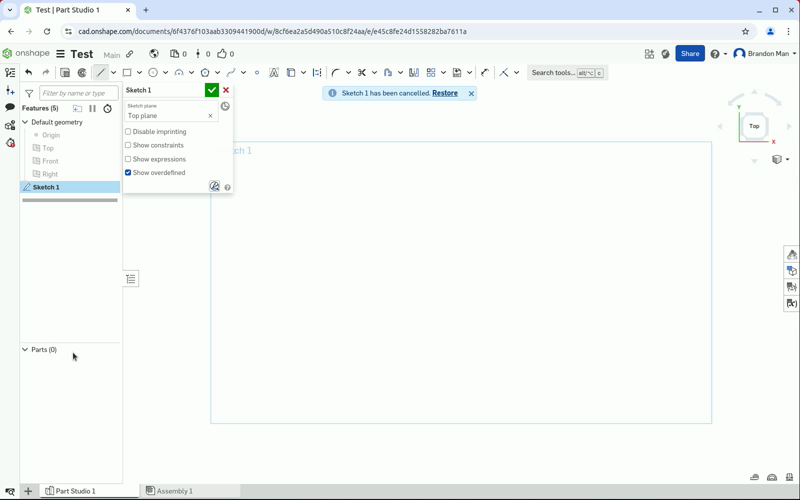
key_down(shift)
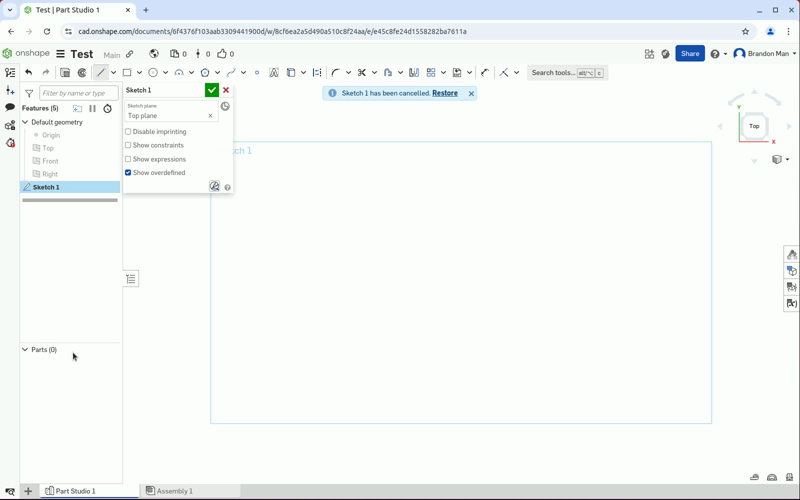
mouse_move(348, 337)
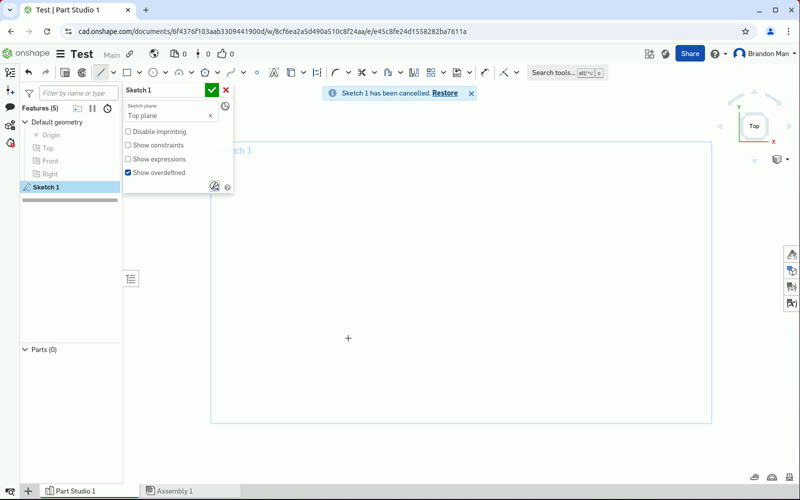
click(348, 337)
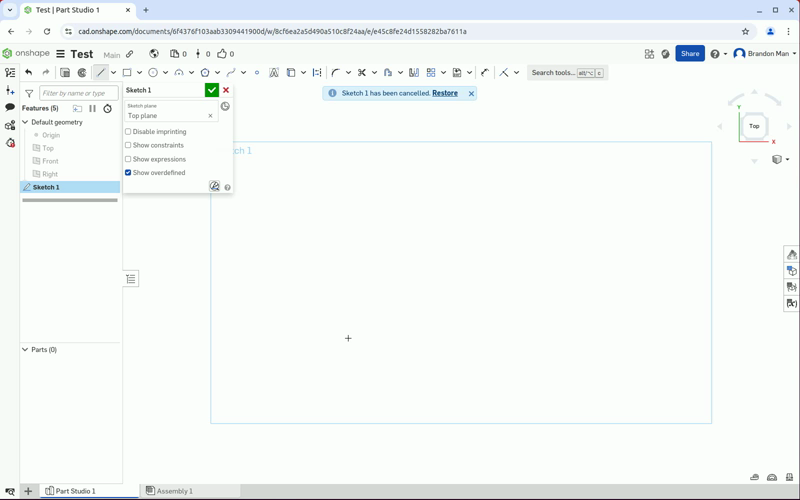
key_up(shift)
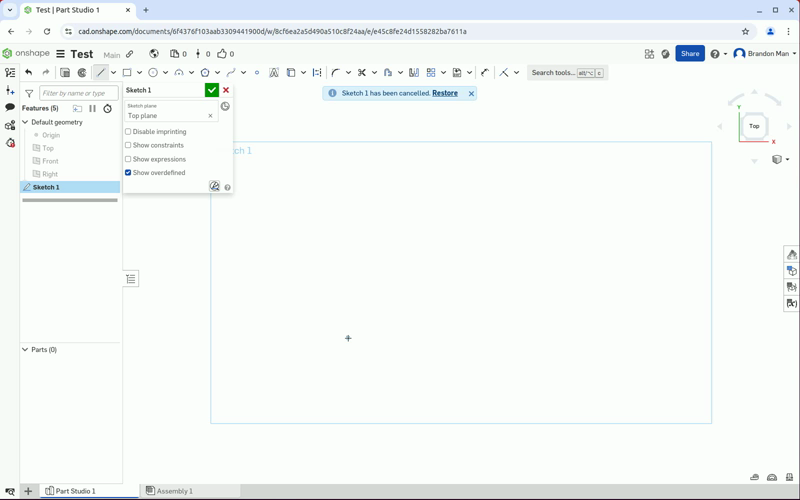
key_down(shift)
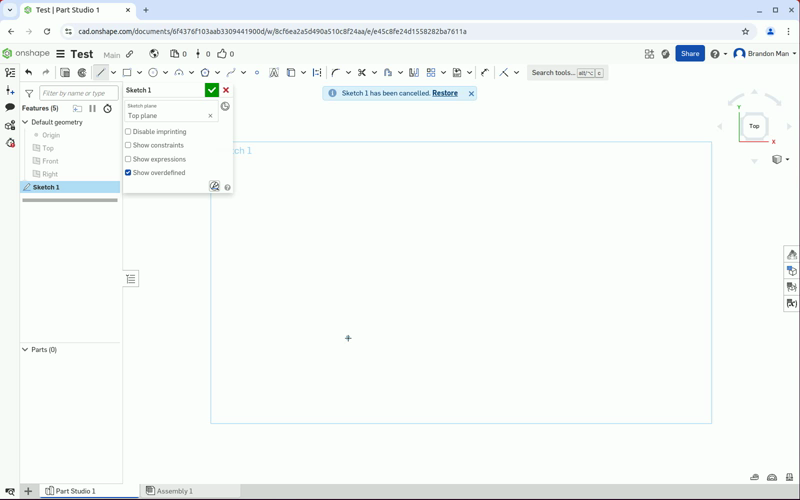
mouse_move(572, 337)
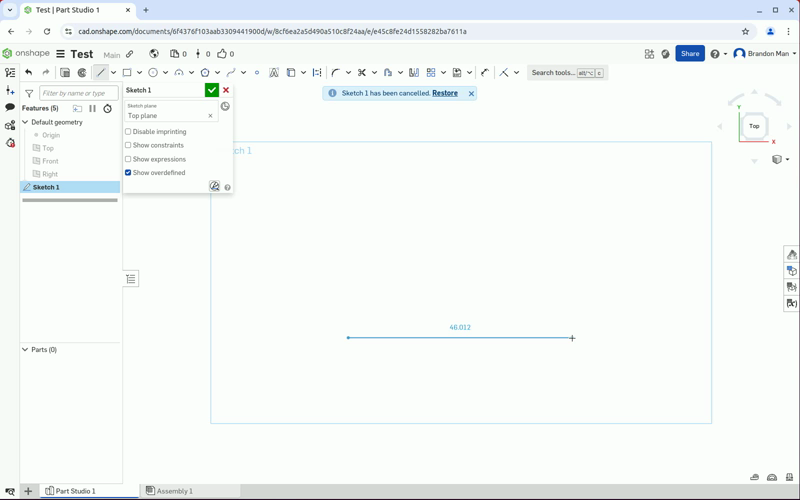
click(572, 337)
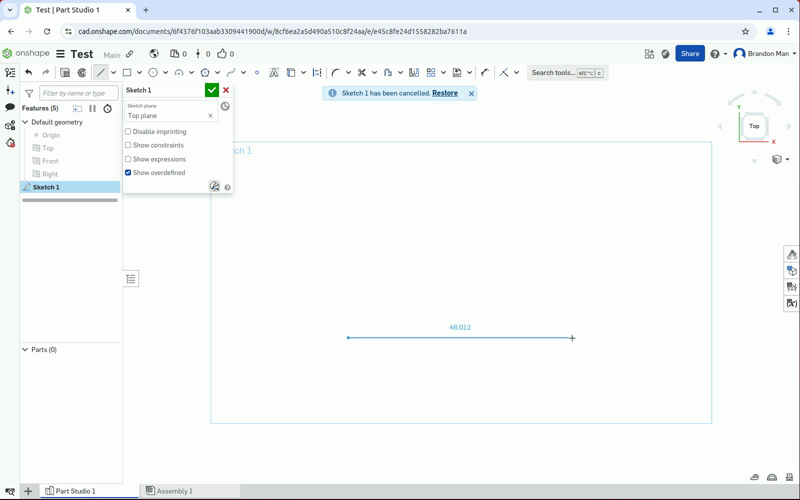
key_up(shift)
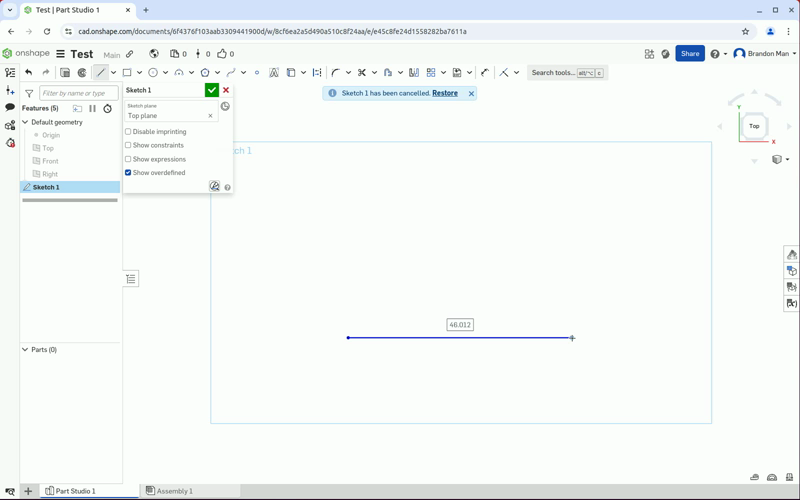
key_down(shift)
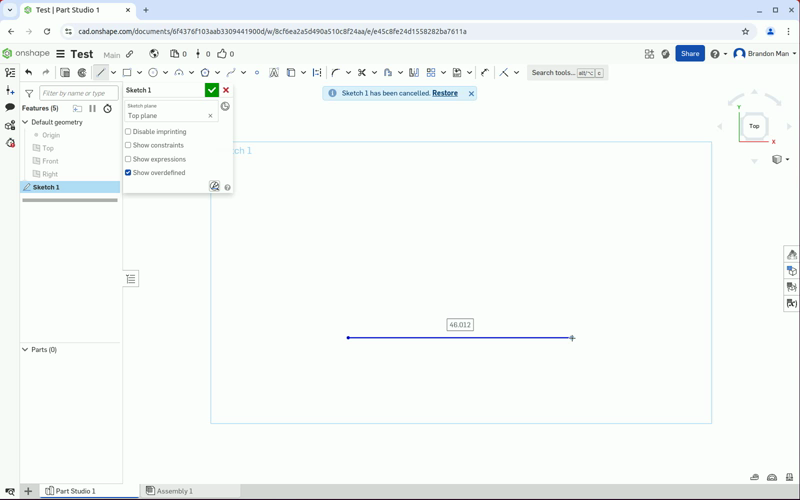
mouse_move(572, 227)
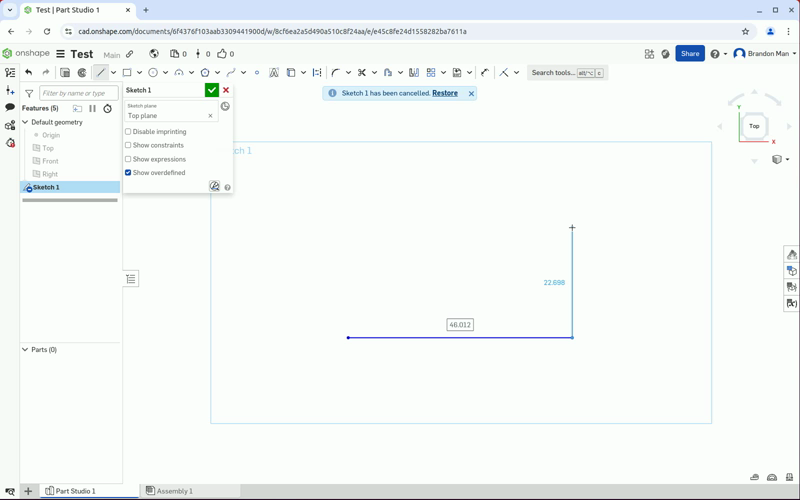
click(572, 227)
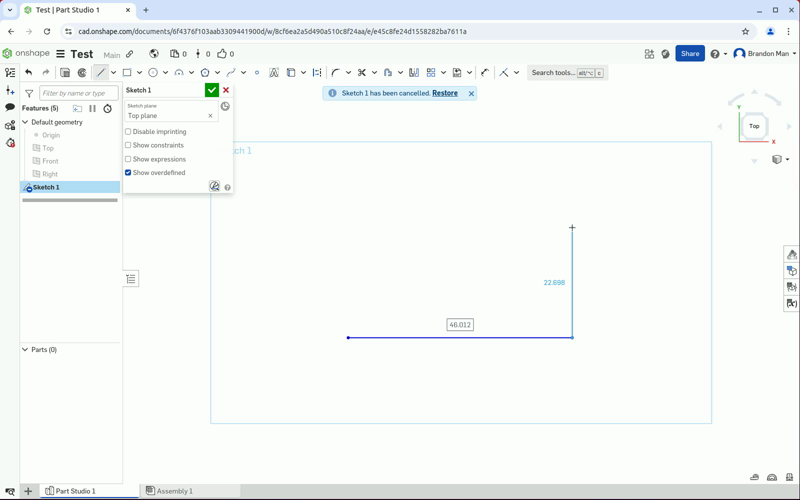
key_up(shift)
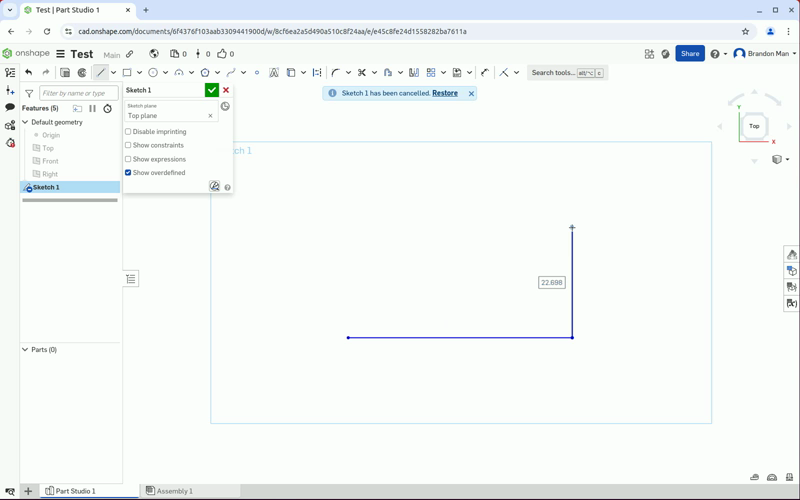
key_down(shift)
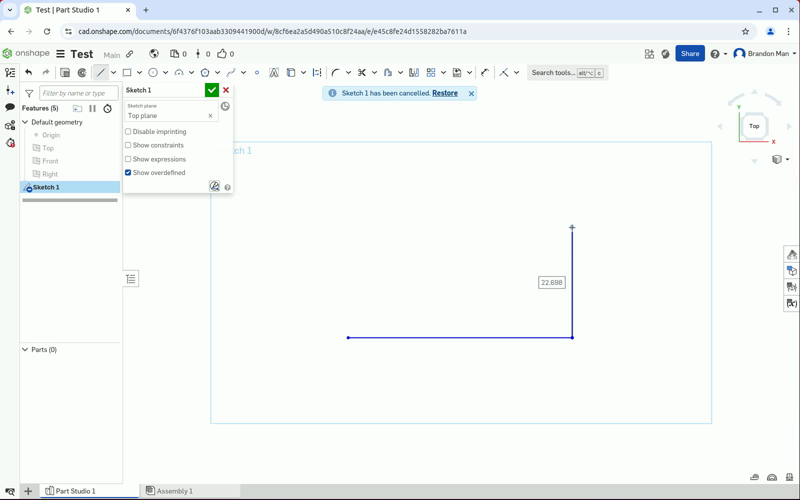
mouse_move(348, 227)
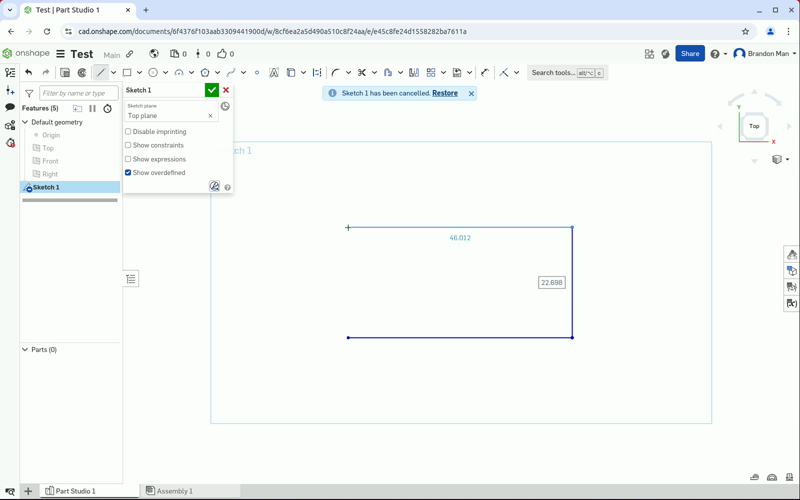
click(348, 227)
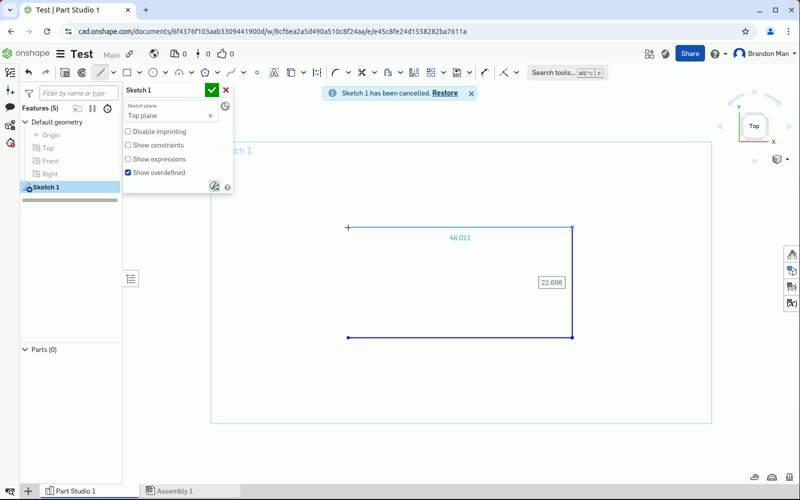
key_up(shift)
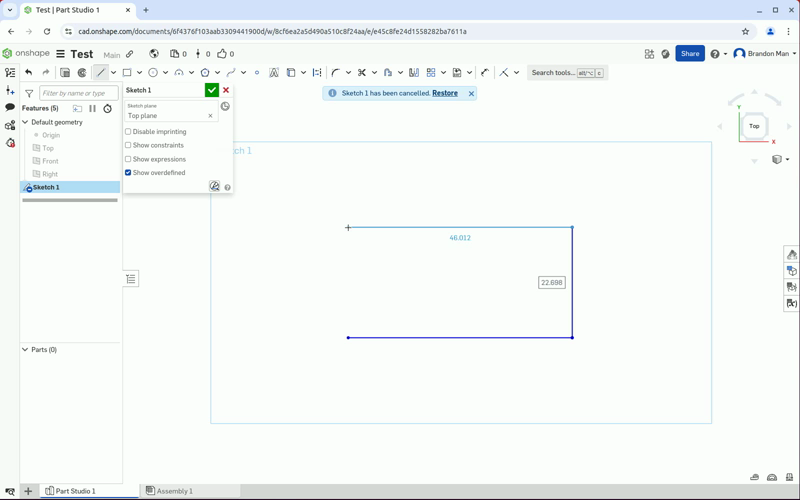
key_down(shift)
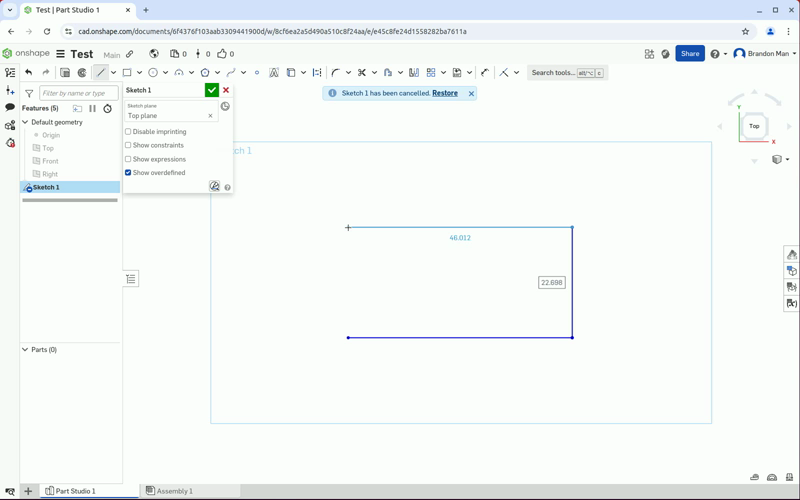
mouse_move(348, 337)
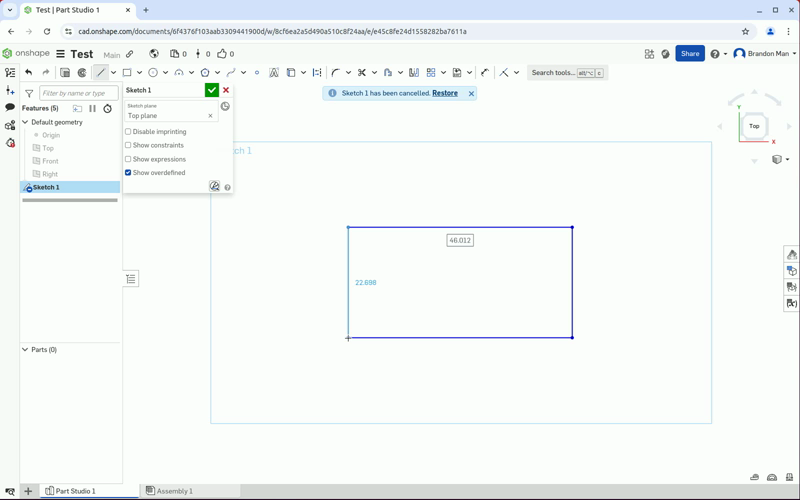
key_up(shift)
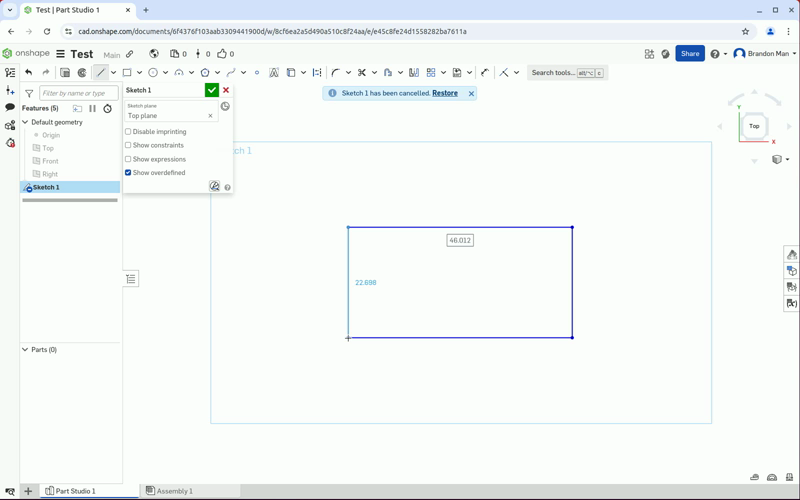
click(348, 337)
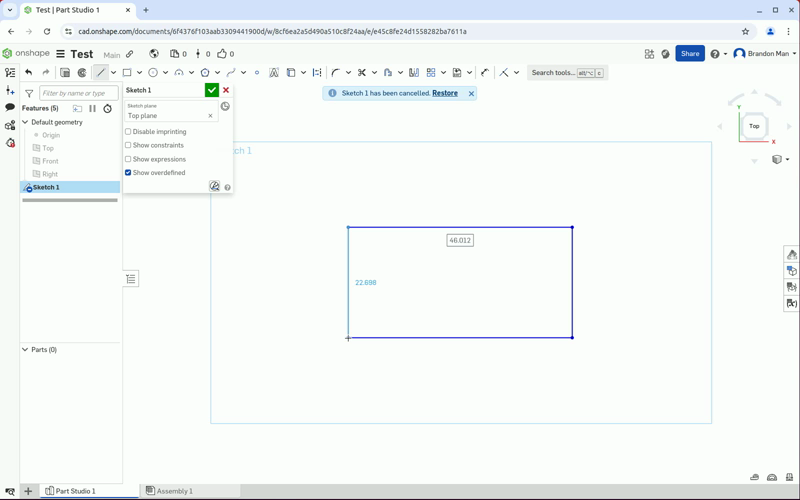
key(esc)
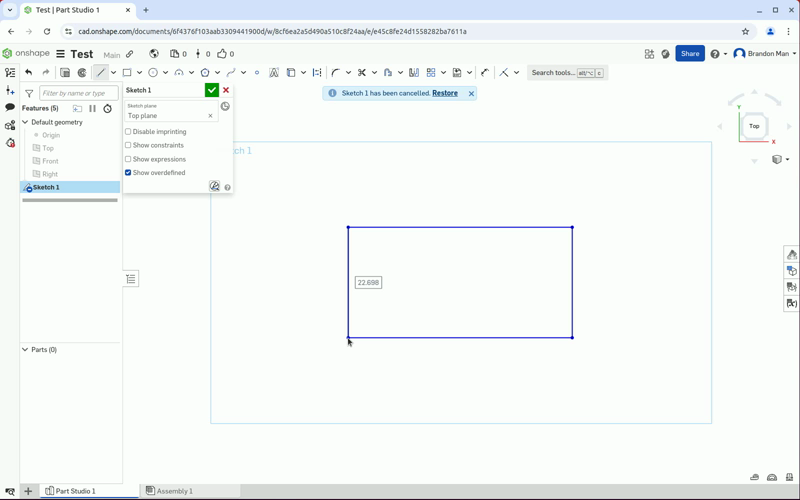
mouse_move(490, 317)
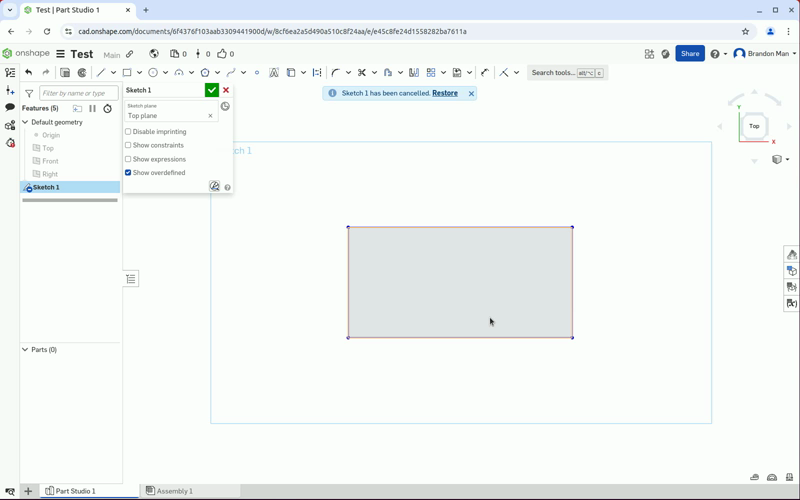
click(490, 317)
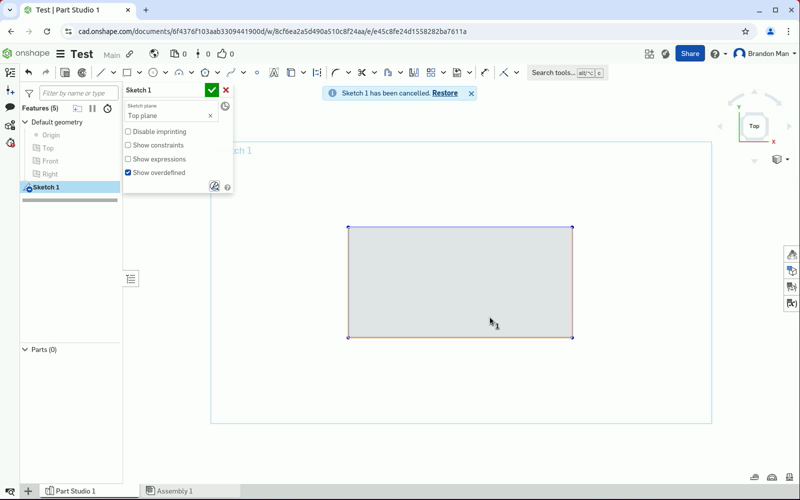
mouse_move(73, 352)
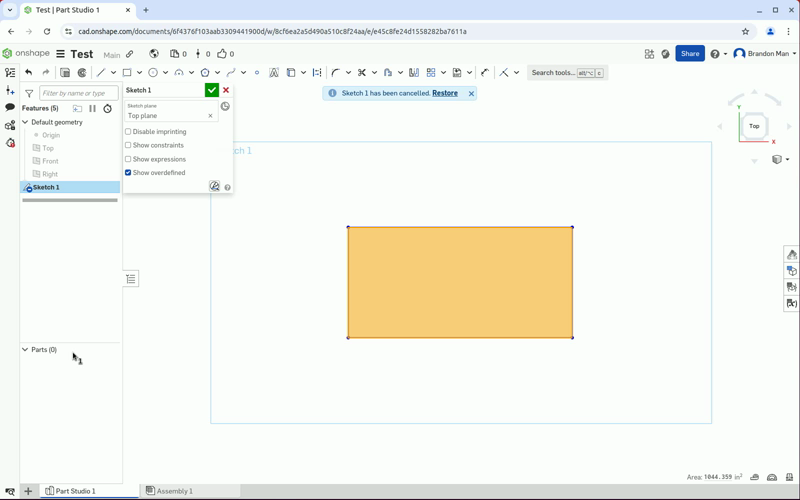
key(shift+y)
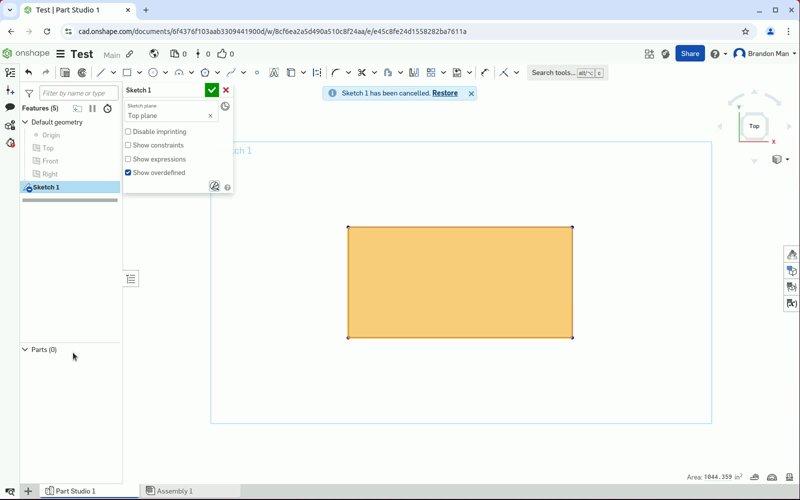
key(shift+e)
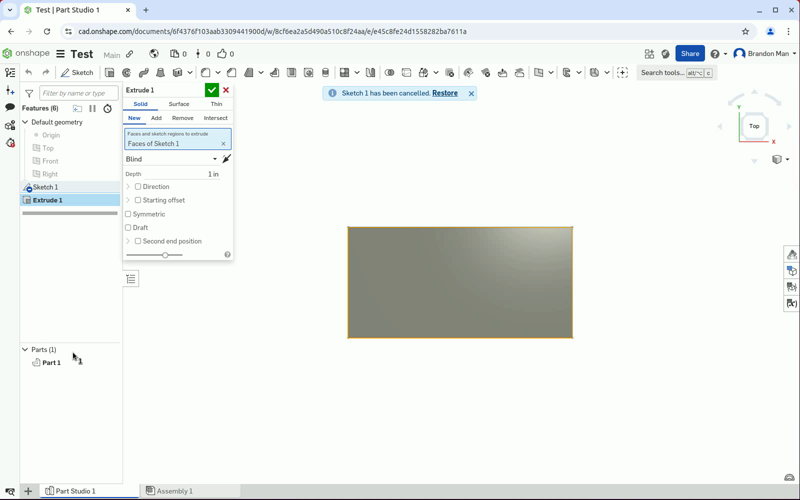
mouse_move(143, 106)
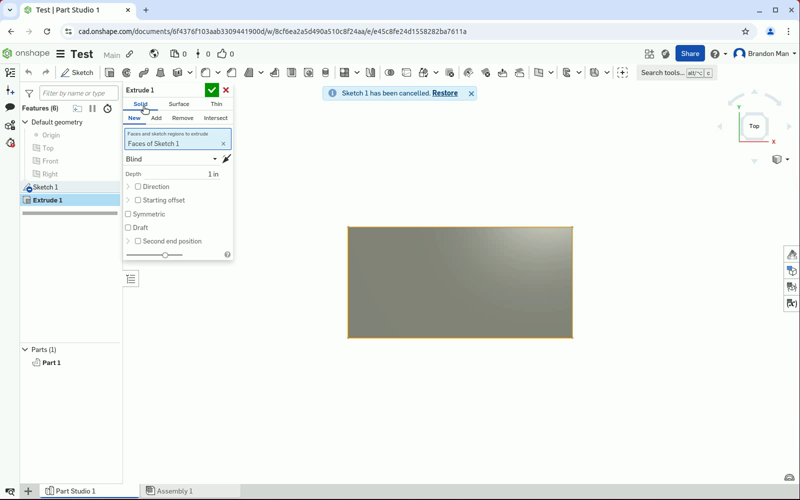
click(143, 106)
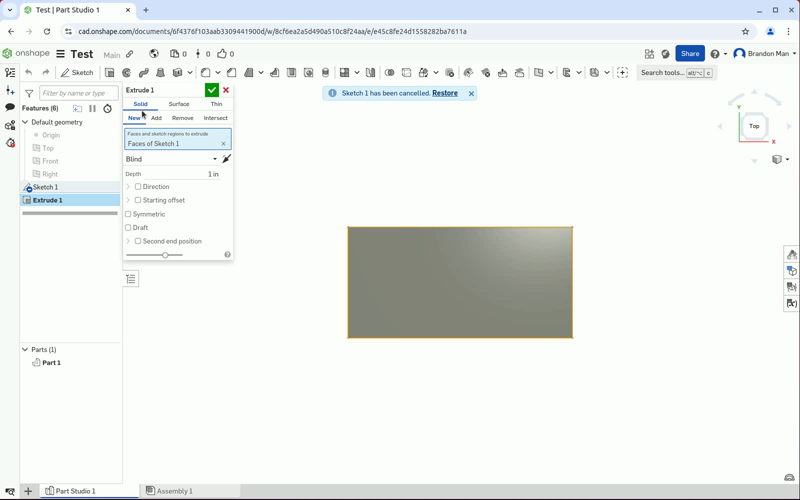
mouse_move(137, 120)
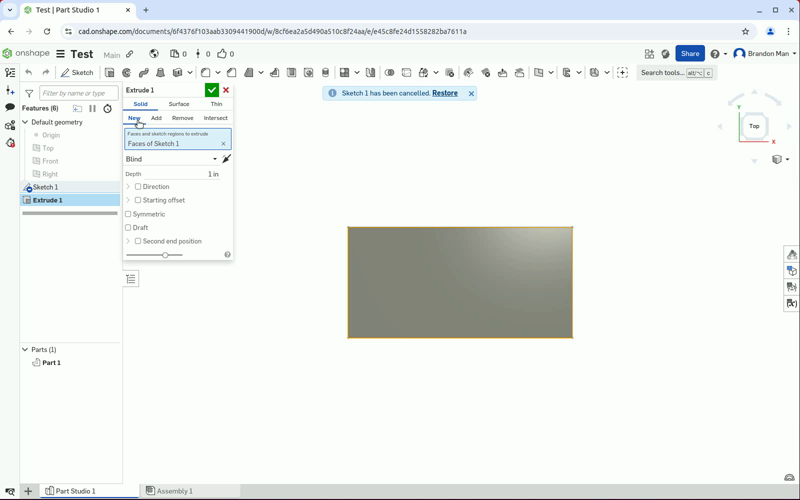
click(137, 120)
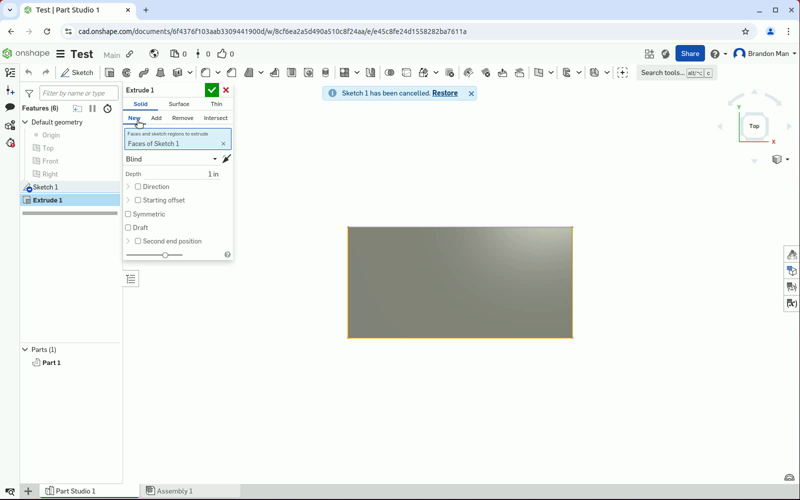
key(tab, 4)
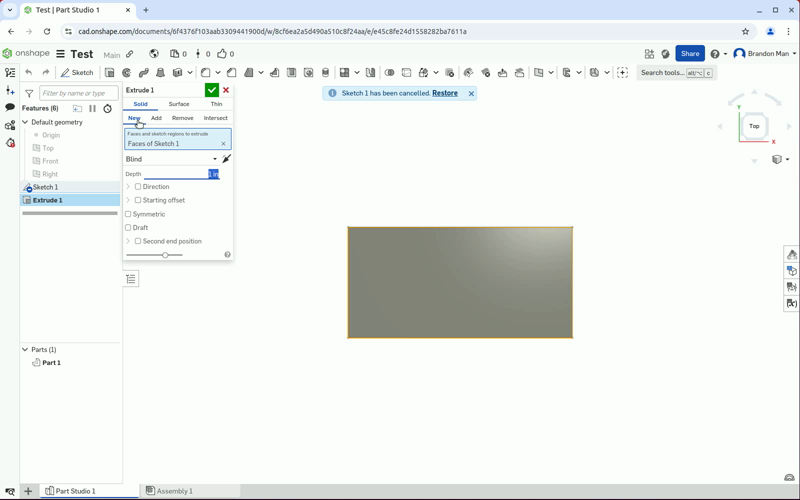
text(0.963)
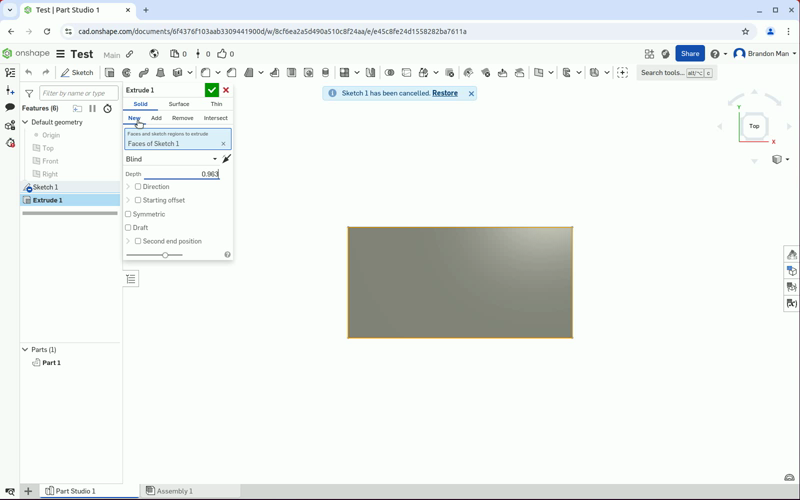
key(enter)
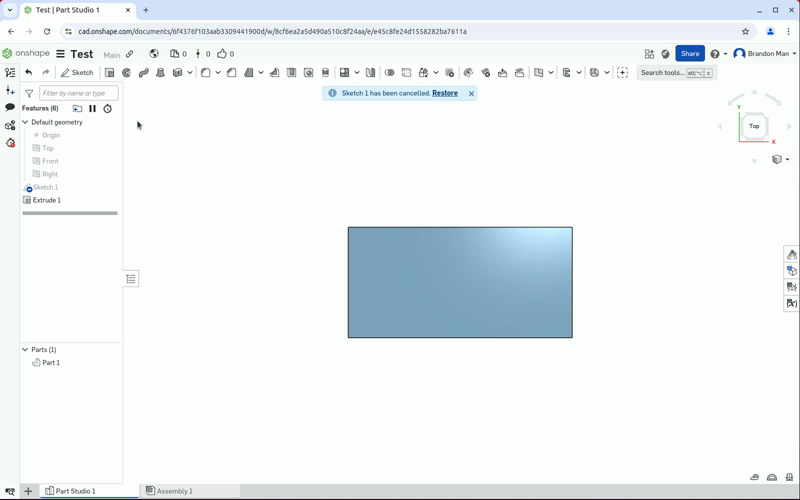
key(shift+h)
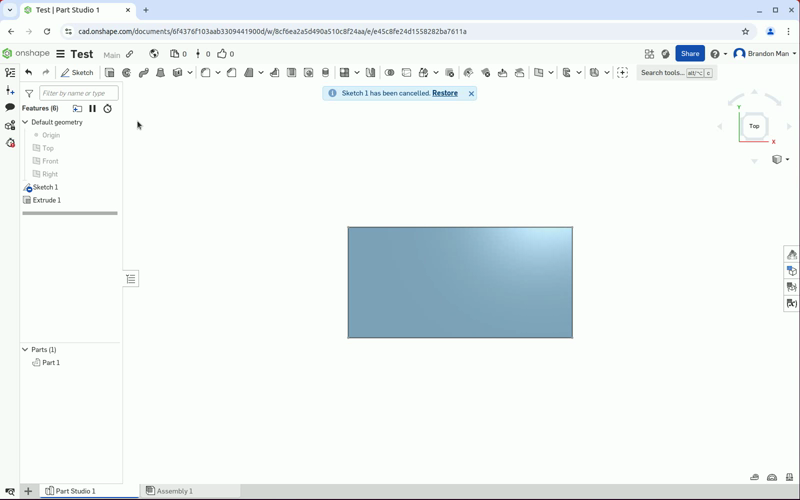
key(shift+h)
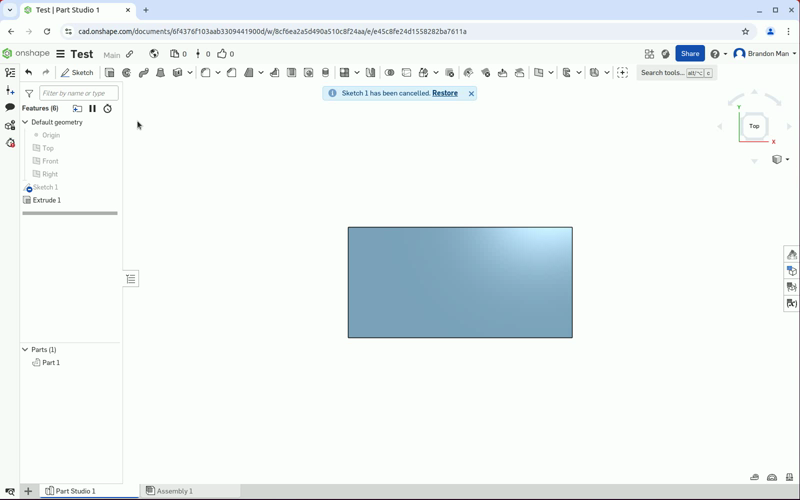
mouse_move(73, 189)
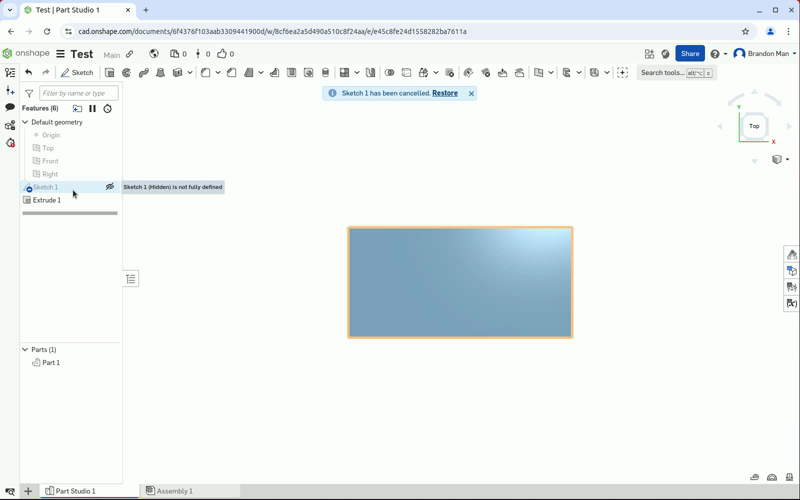
click(73, 189)
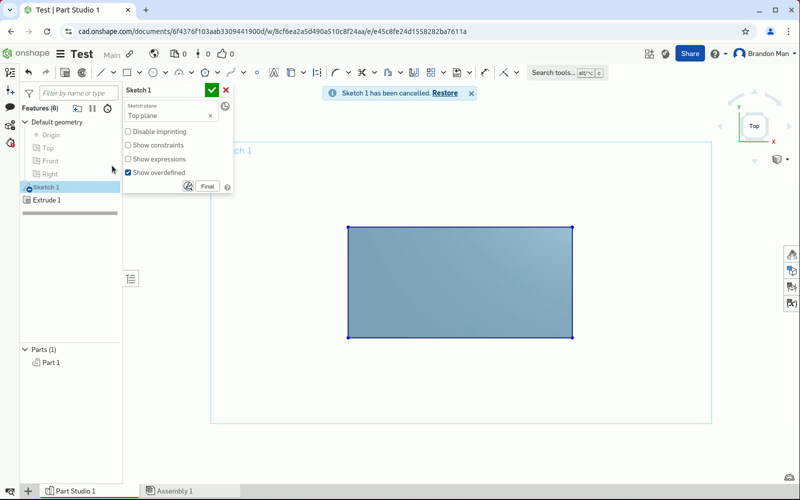
mouse_move(229, 92)
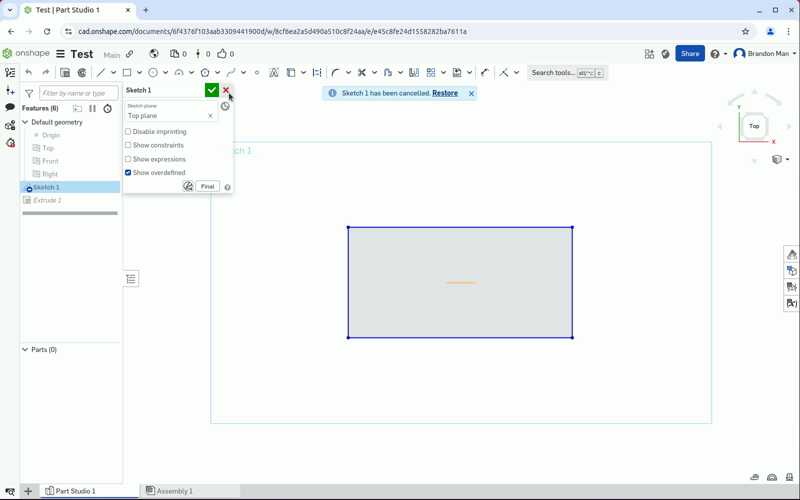
click(229, 92)
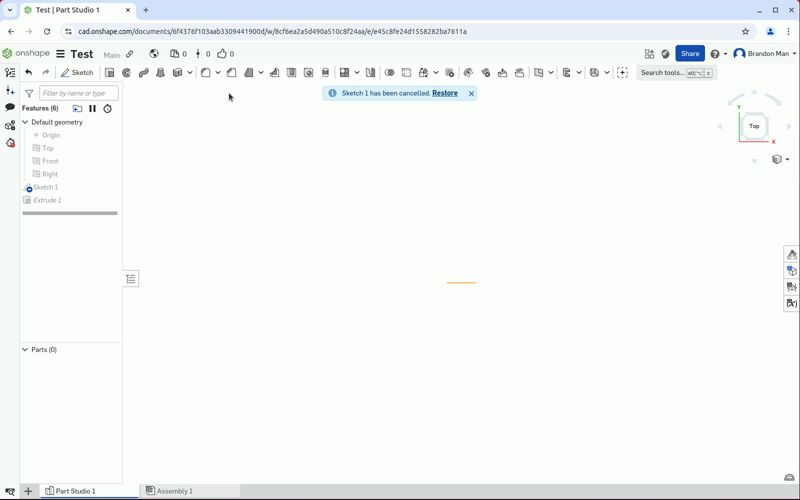
mouse_move(541, 75)
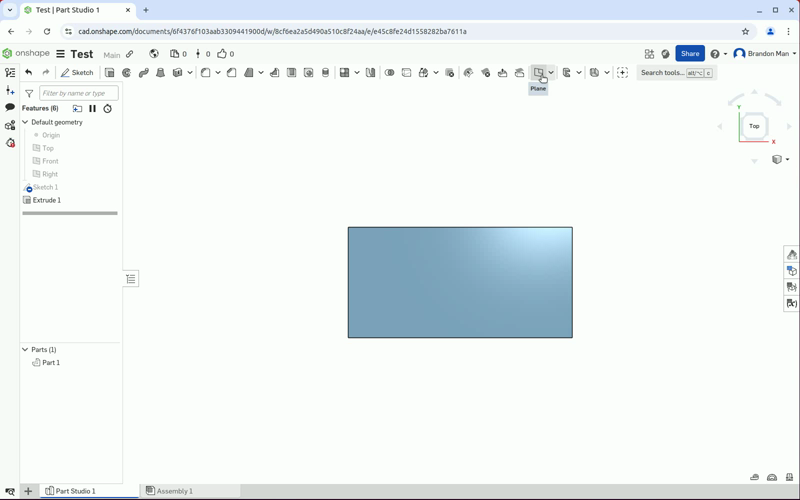
click(541, 75)
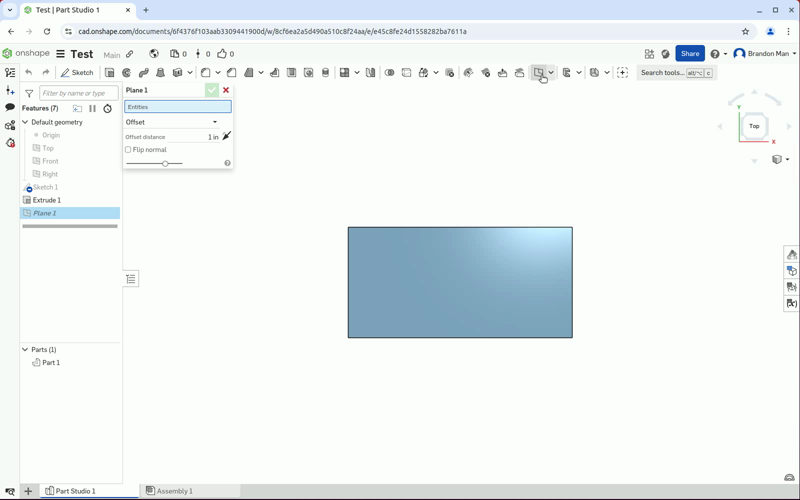
mouse_move(73, 150)
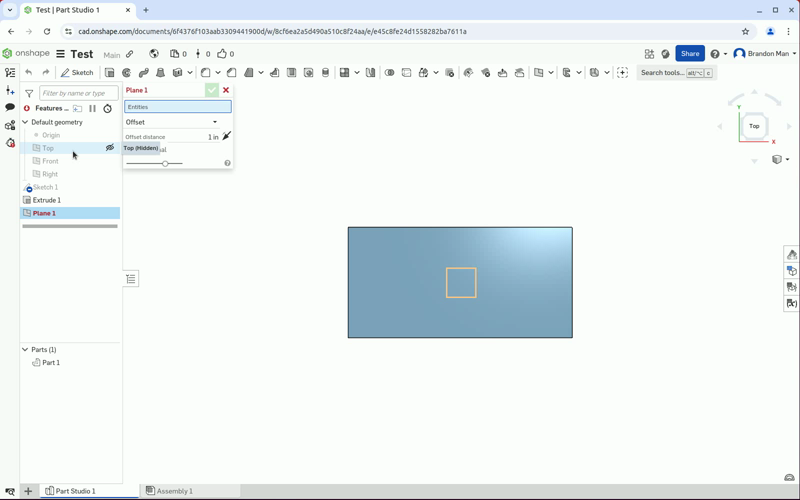
click(73, 150)
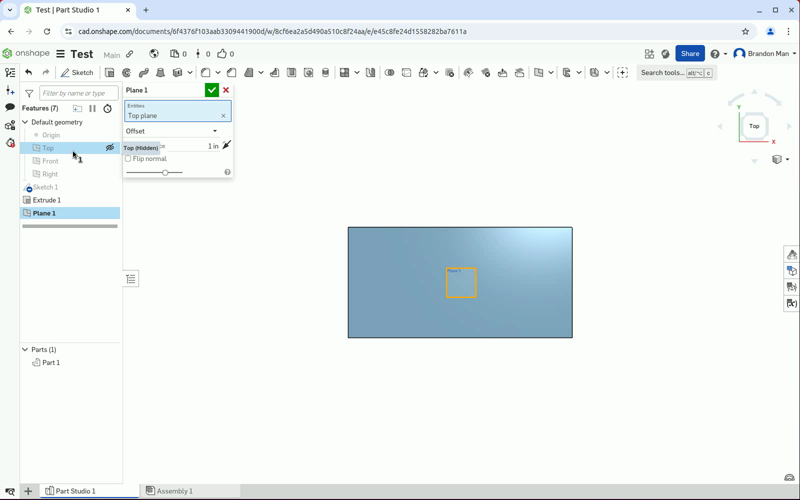
key(tab, 2)
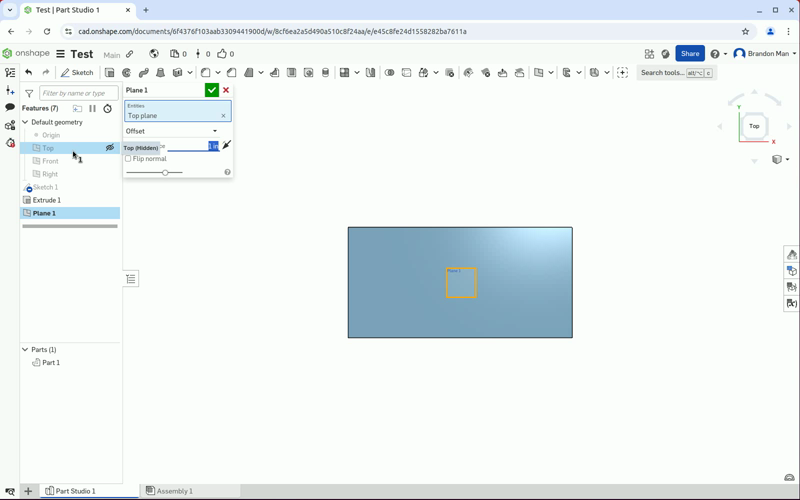
text(0.955)
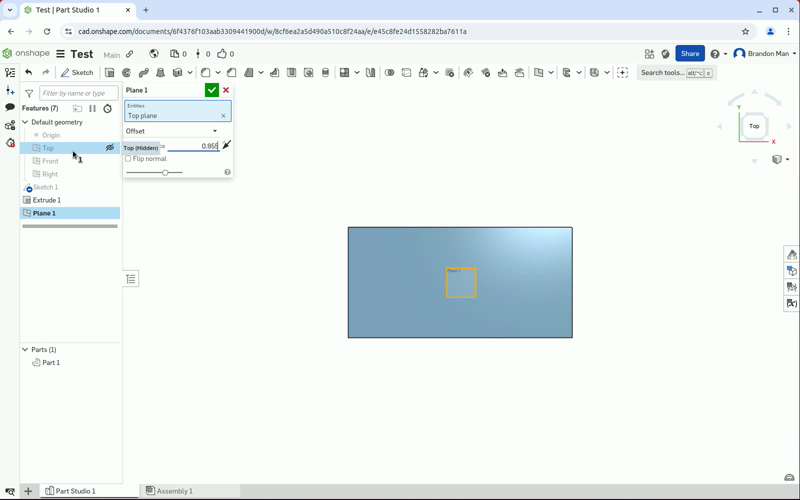
key(enter, 2)
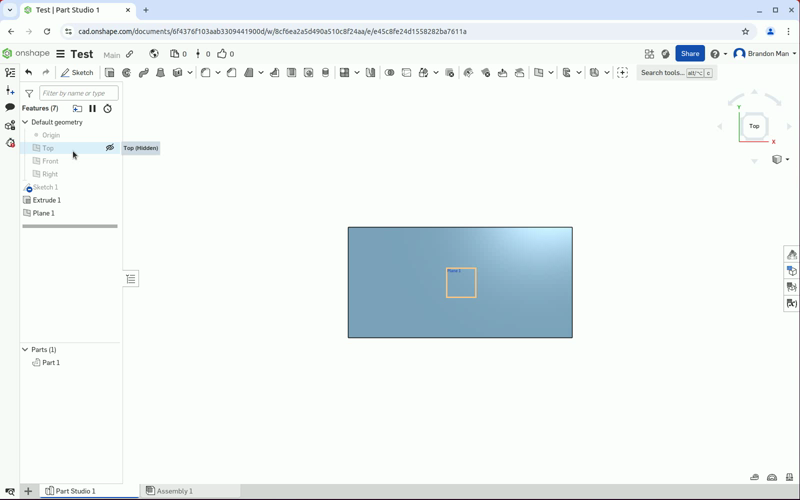
key(shift+s)
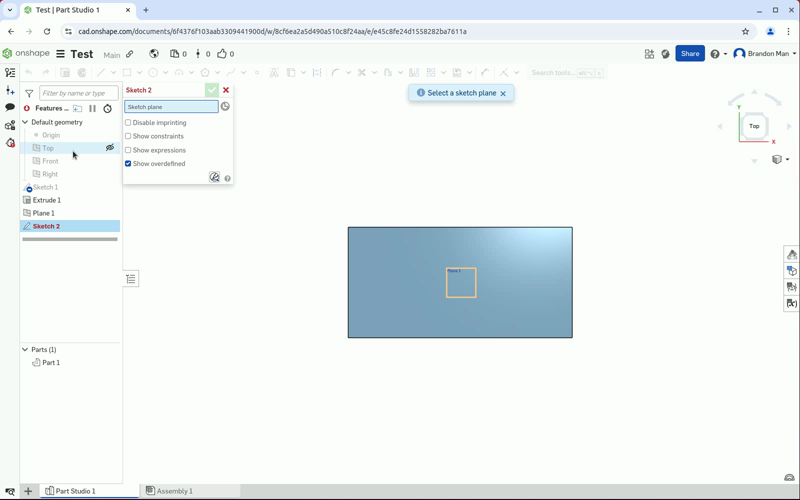
mouse_move(73, 215)
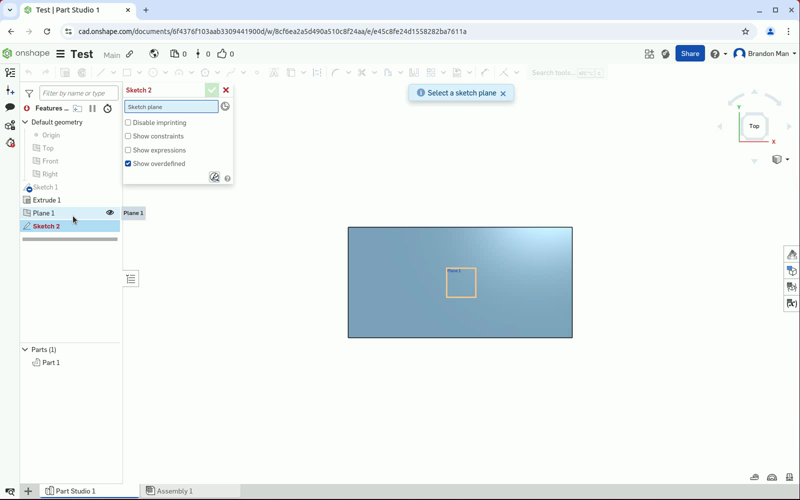
click(73, 215)
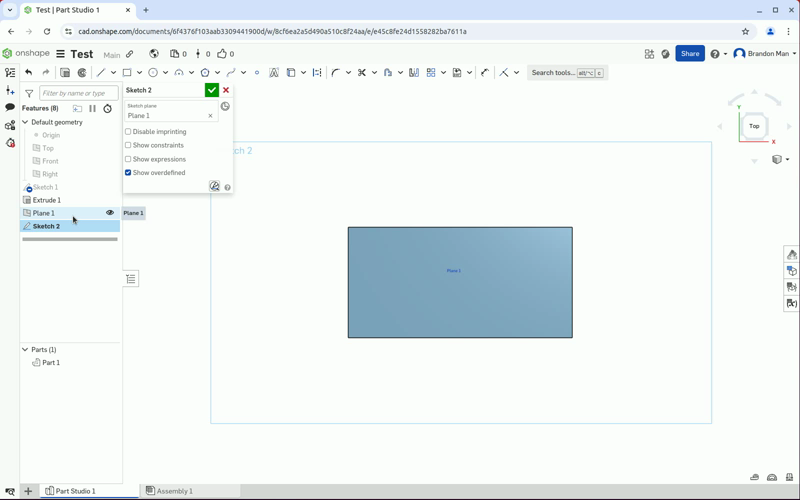
mouse_move(73, 352)
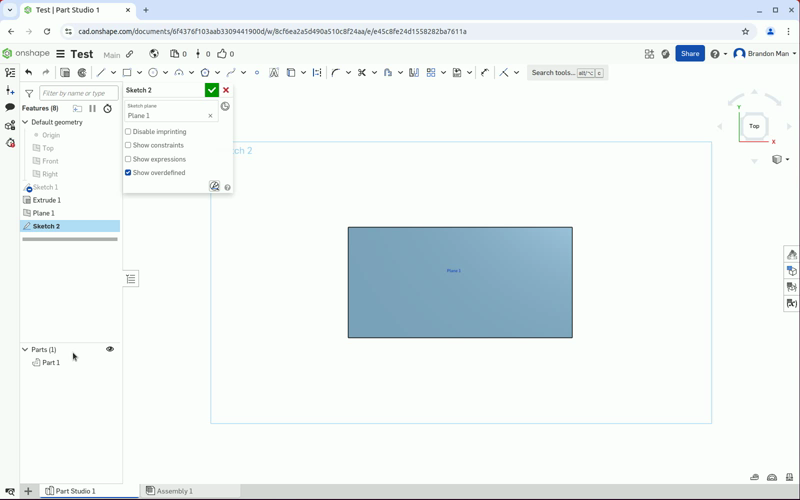
key(y)
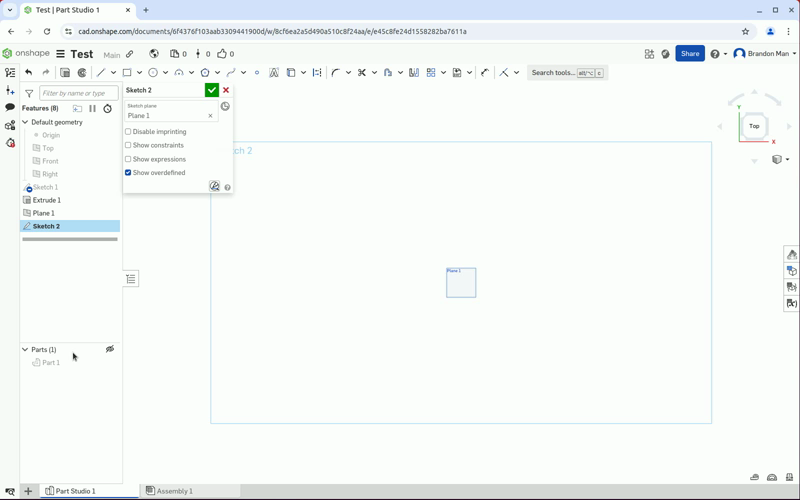
key(c)
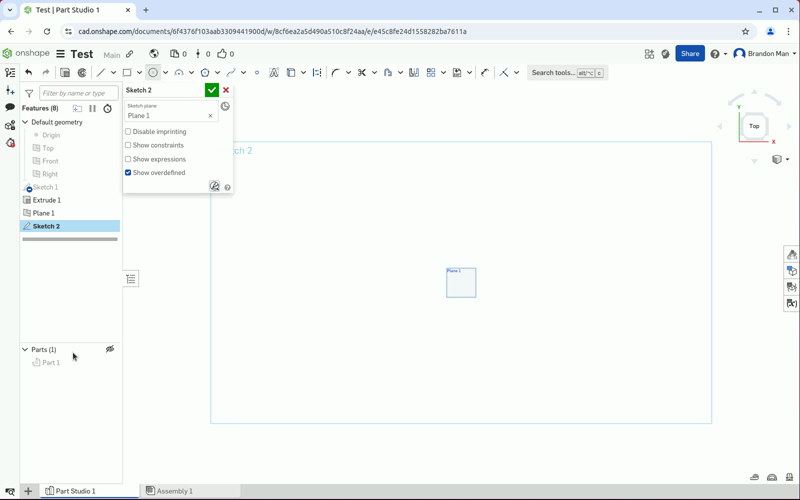
key_down(shift)
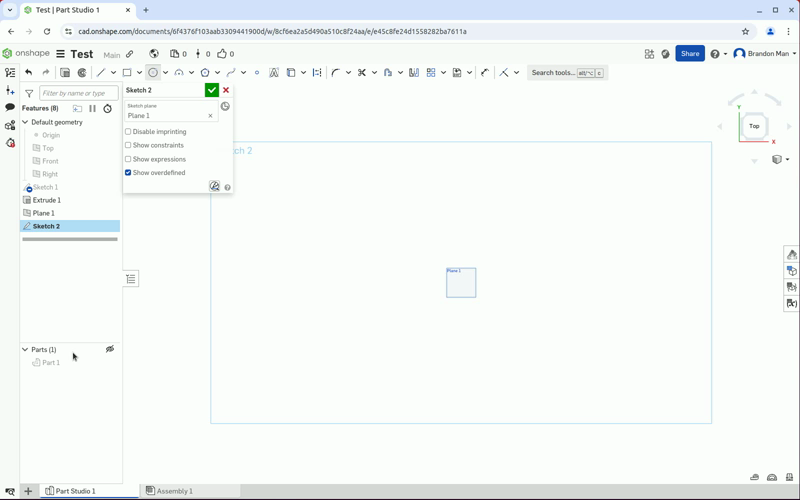
mouse_move(547, 268)
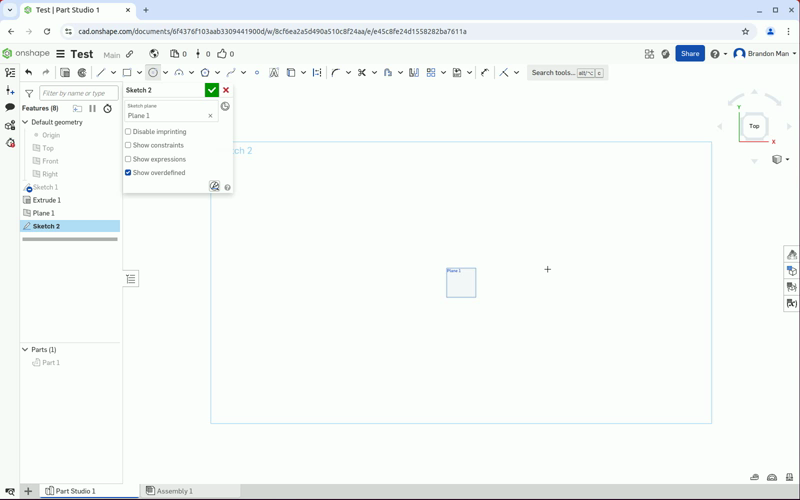
click(547, 268)
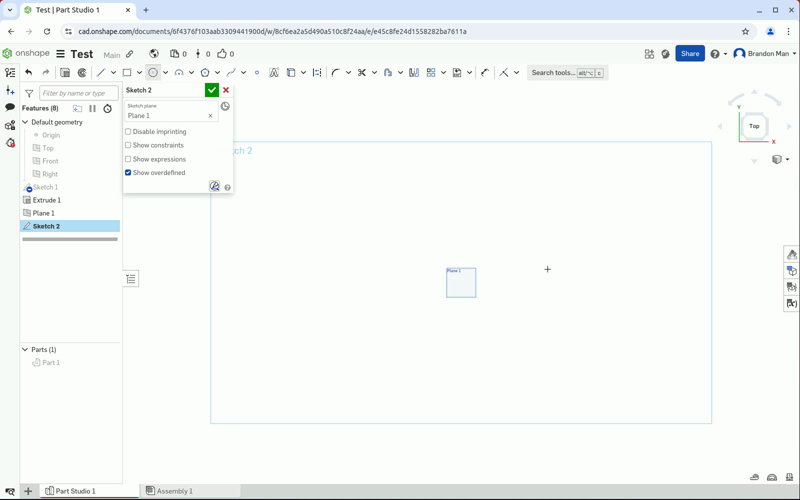
key_up(shift)
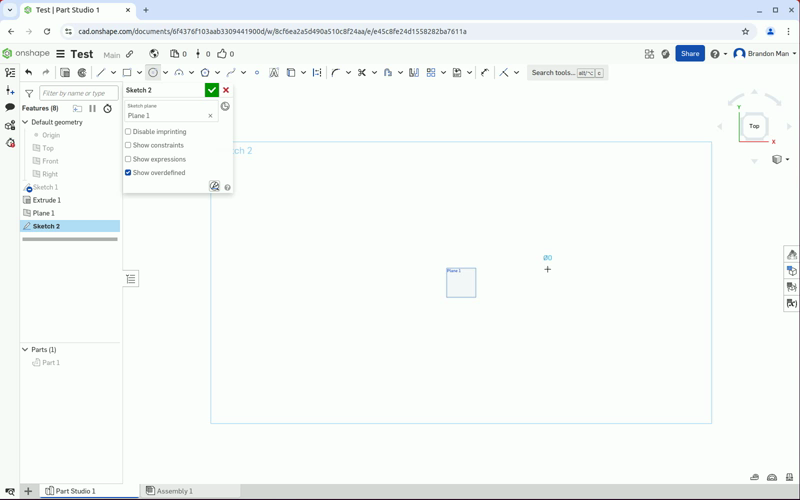
mouse_move(554, 268)
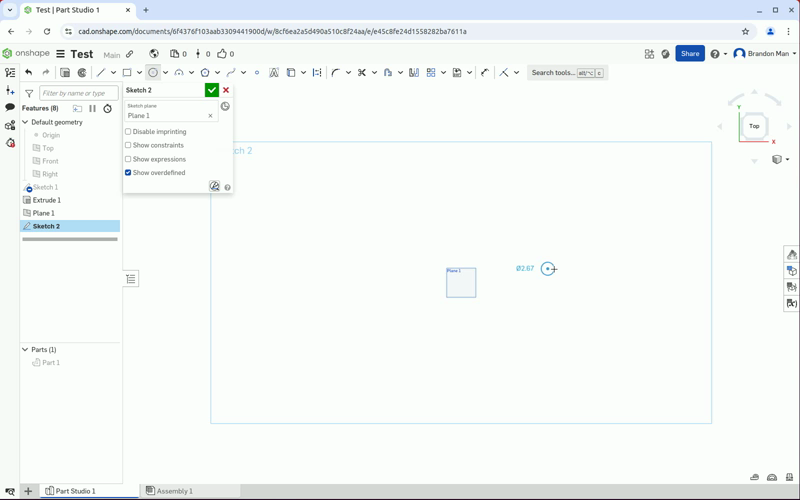
click(554, 268)
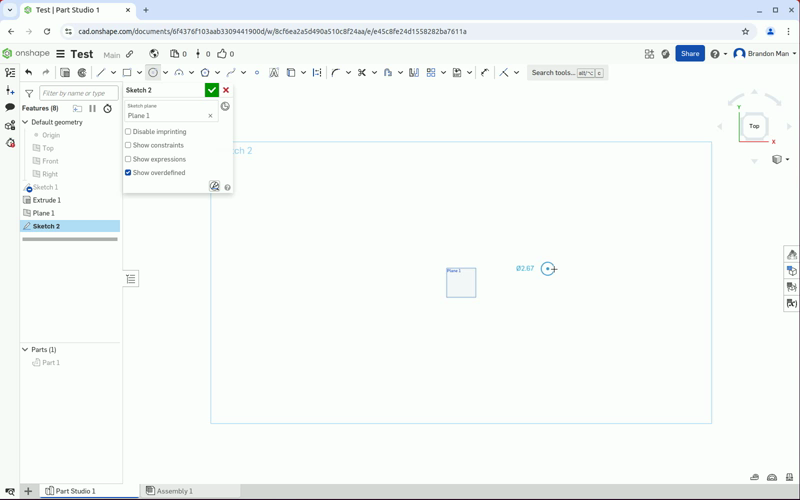
key(esc)
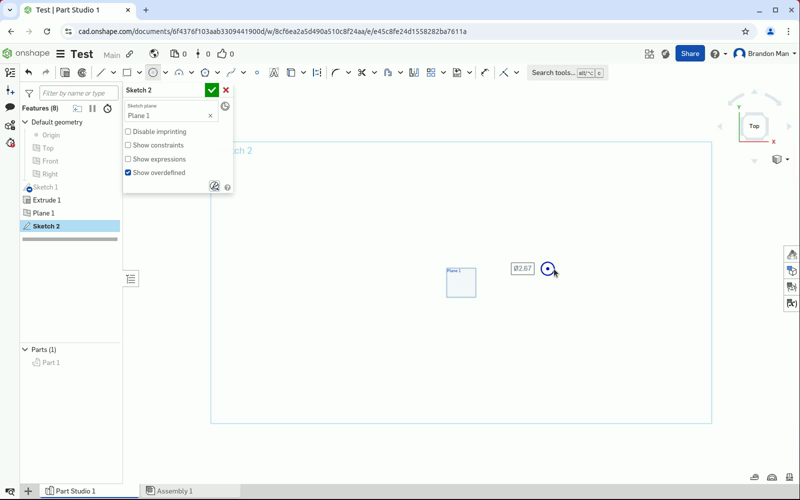
mouse_move(545, 268)
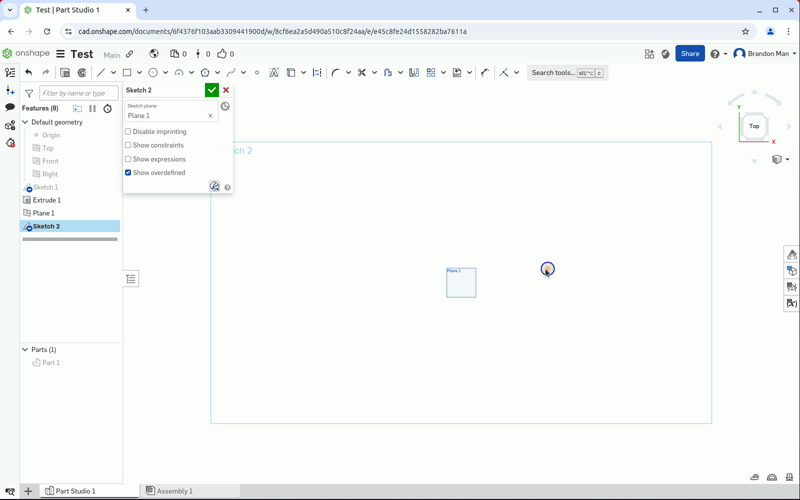
scroll(6)
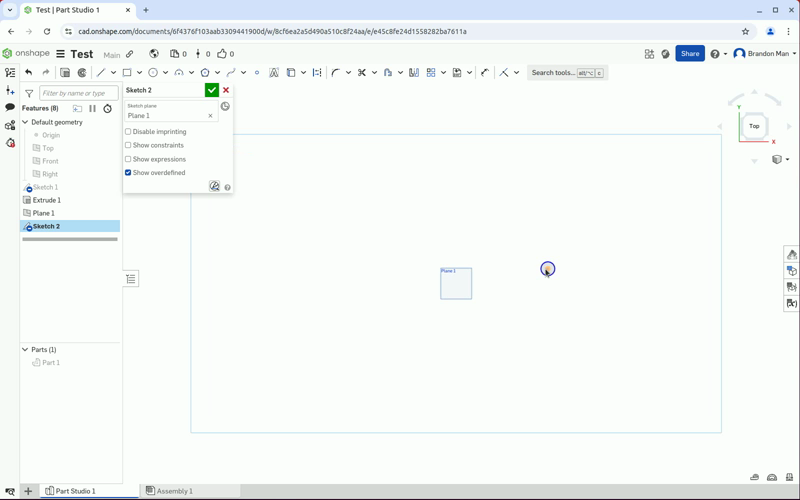
scroll(6)
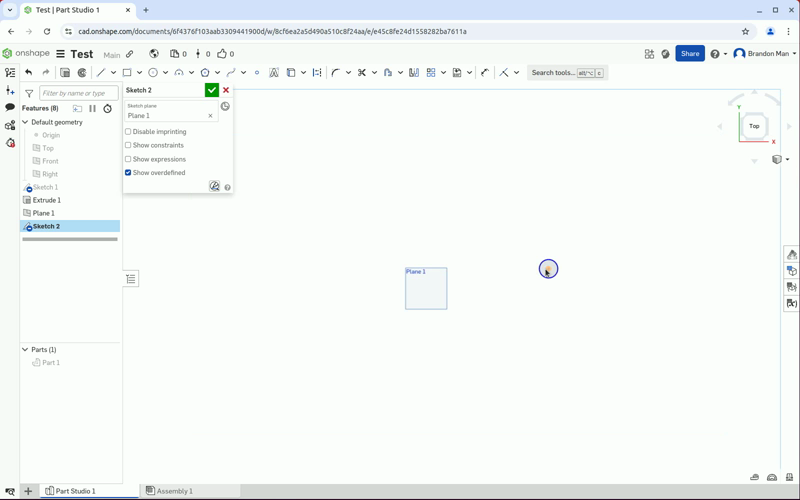
scroll(6)
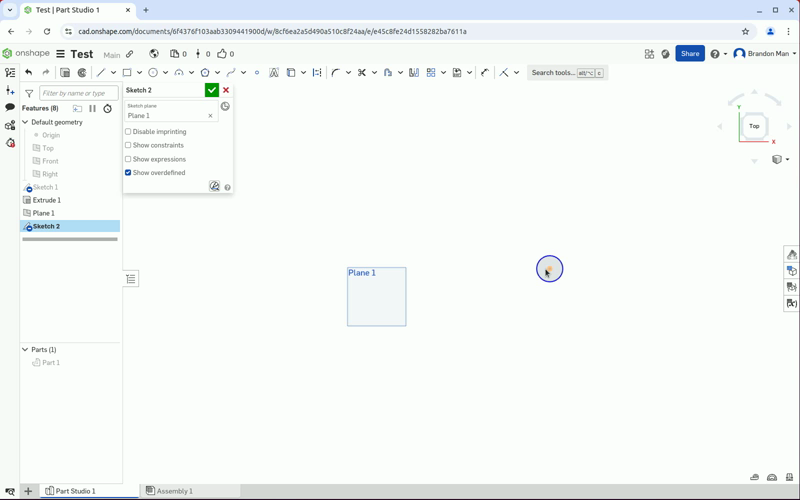
scroll(6)
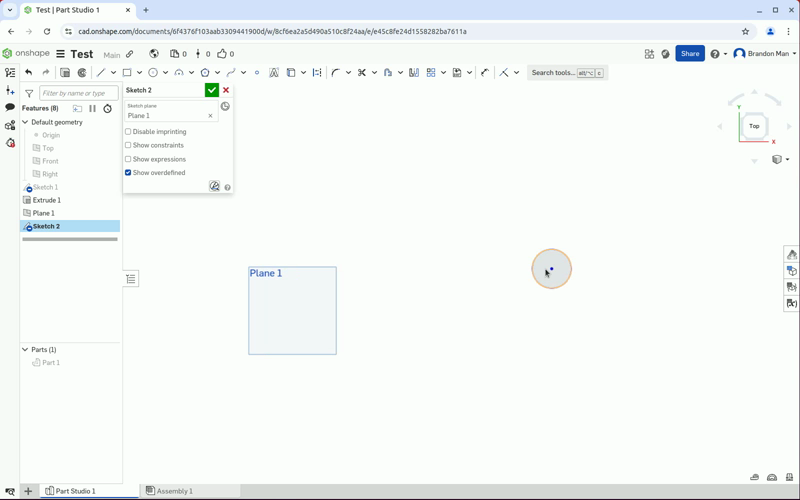
scroll(6)
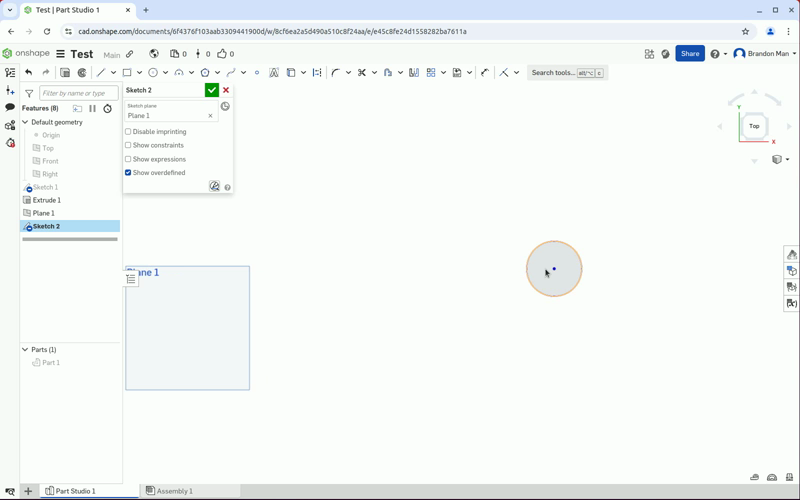
scroll(6)
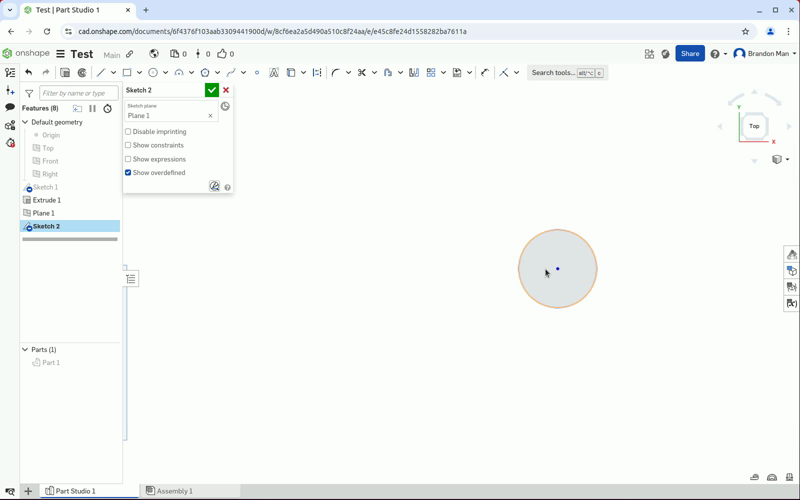
scroll(6)
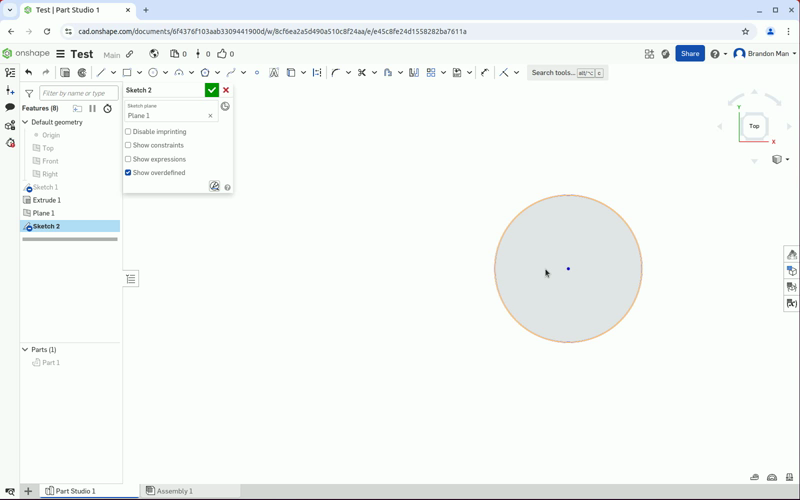
click(545, 268)
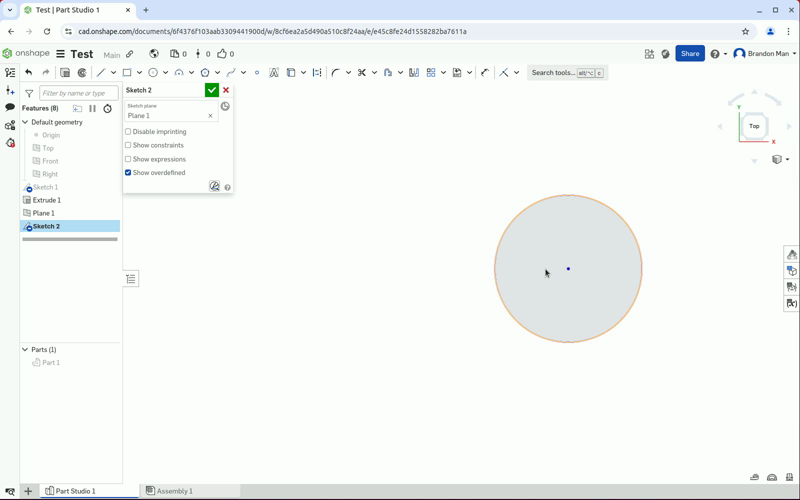
scroll(-6)
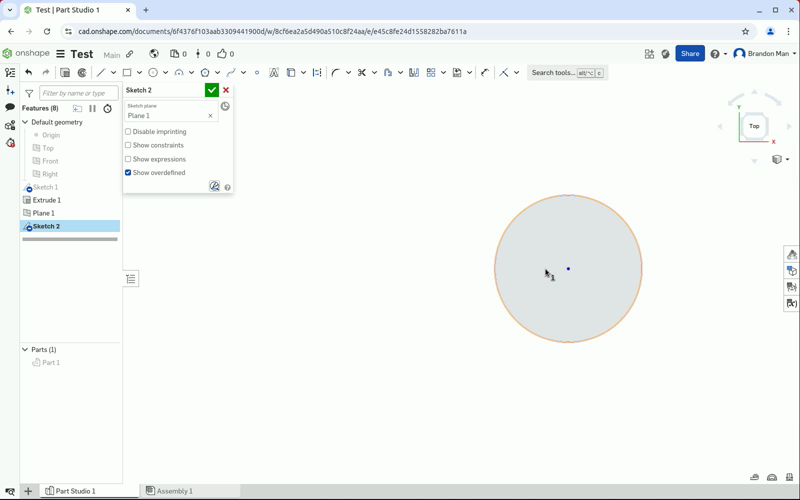
scroll(-6)
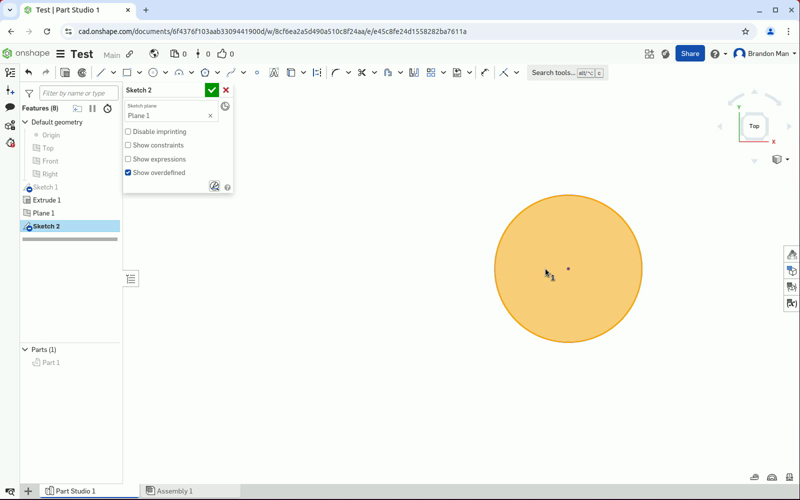
scroll(-6)
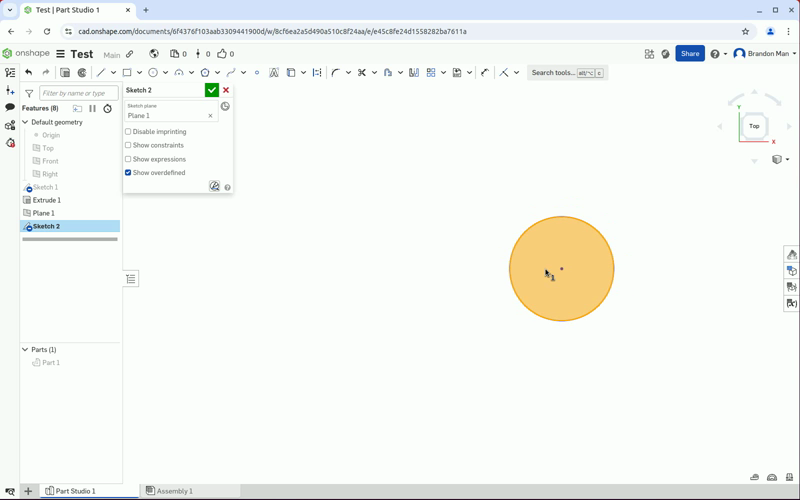
scroll(-6)
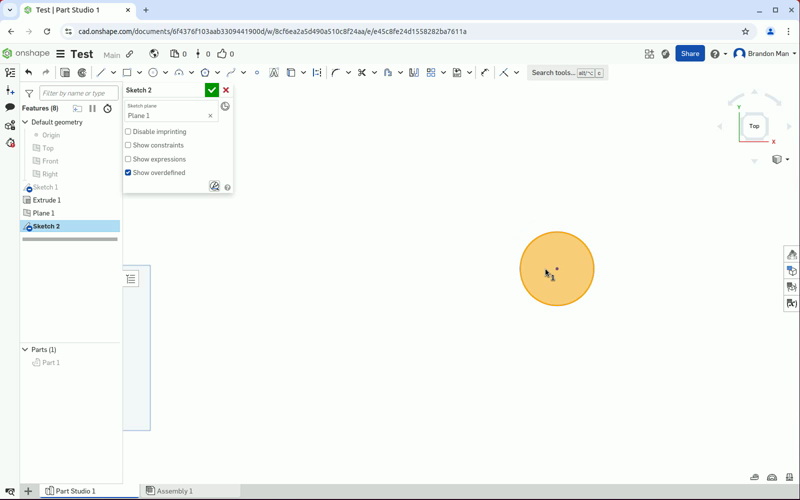
scroll(-6)
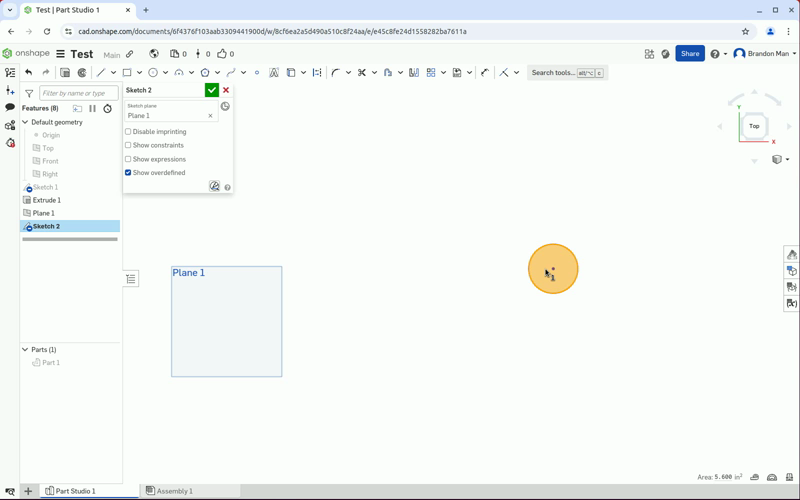
scroll(-6)
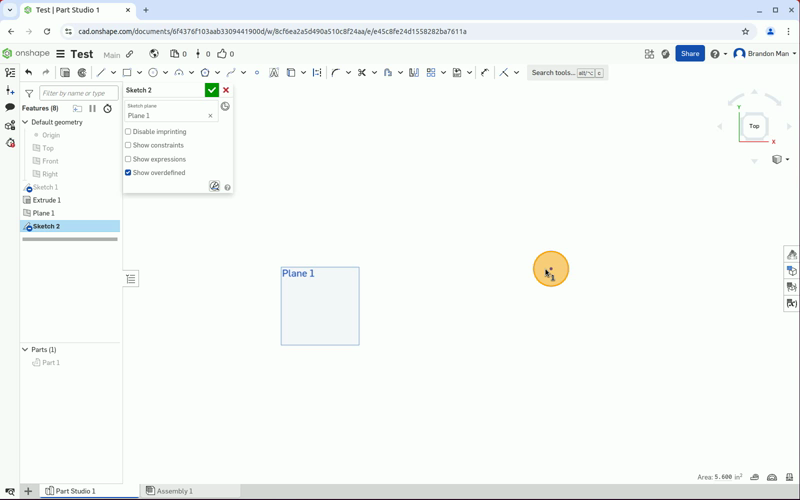
scroll(-6)
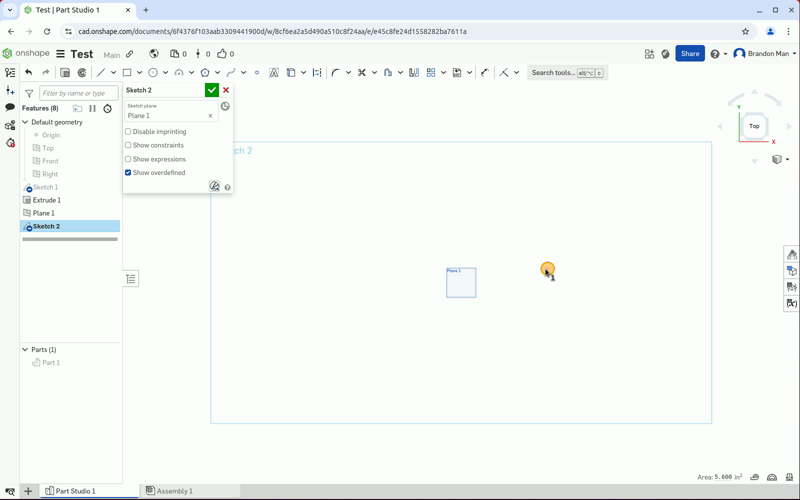
mouse_move(73, 352)
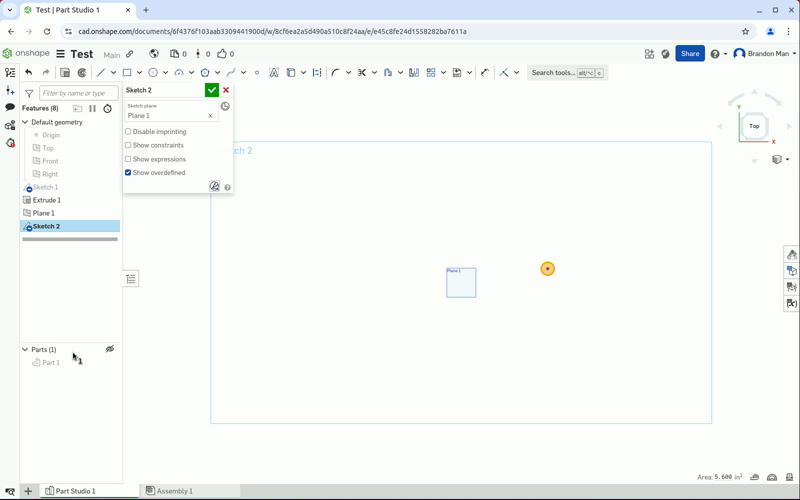
key(shift+y)
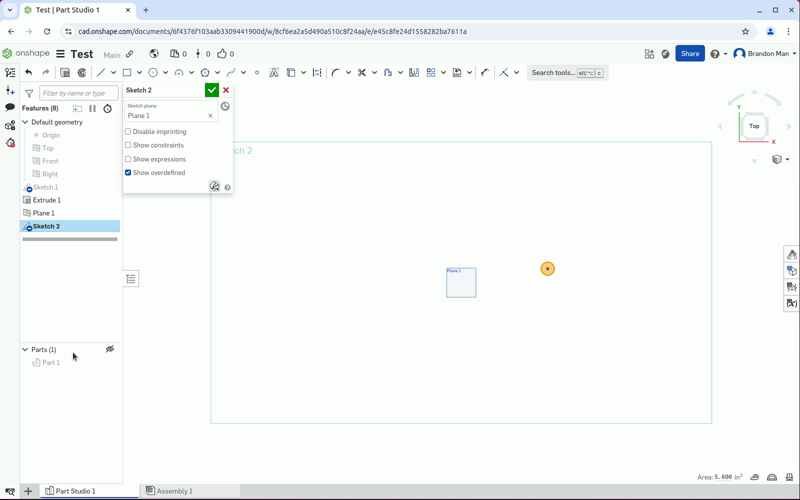
key(shift+e)
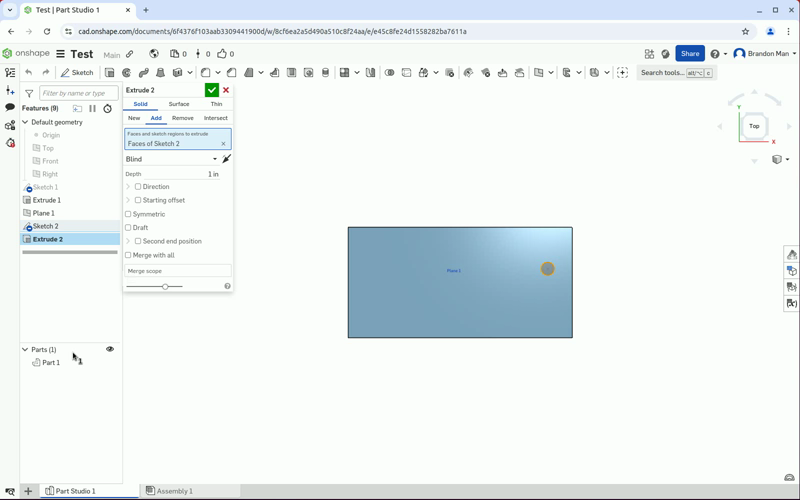
mouse_move(143, 106)
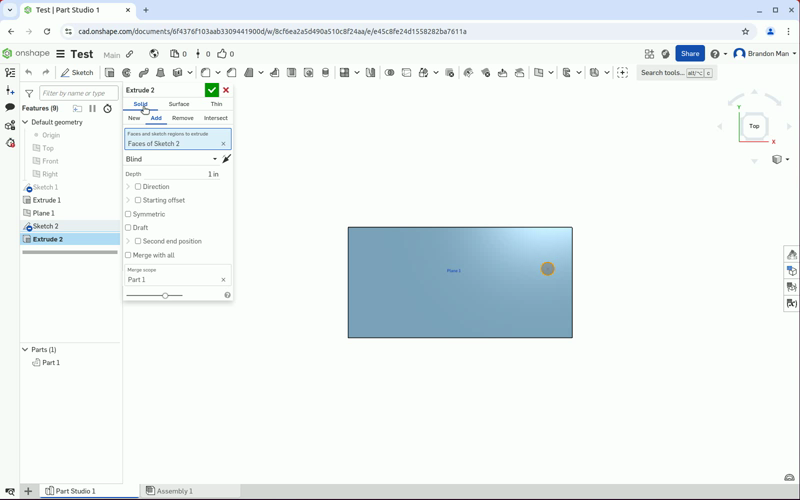
click(143, 106)
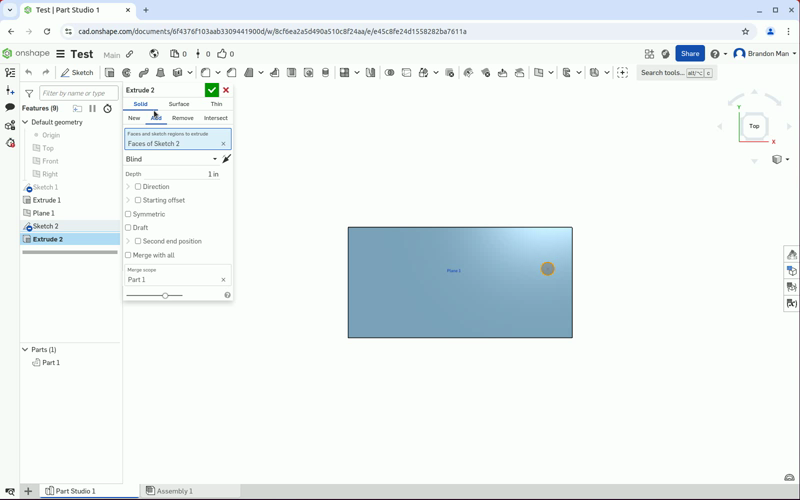
mouse_move(186, 120)
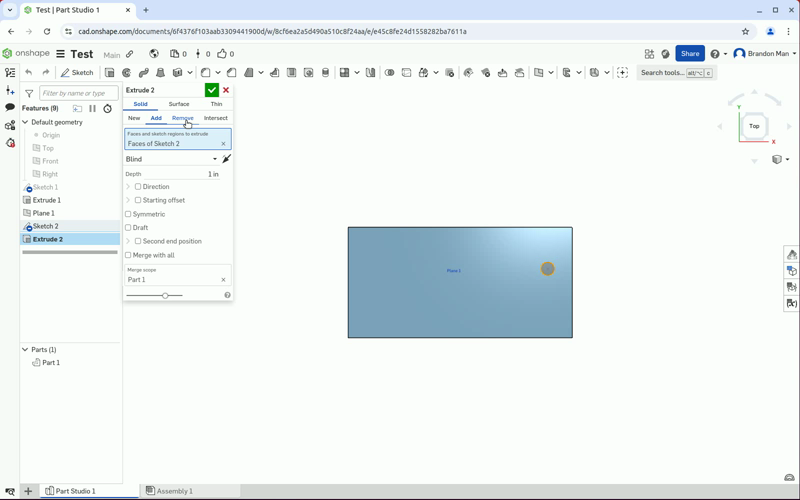
click(186, 120)
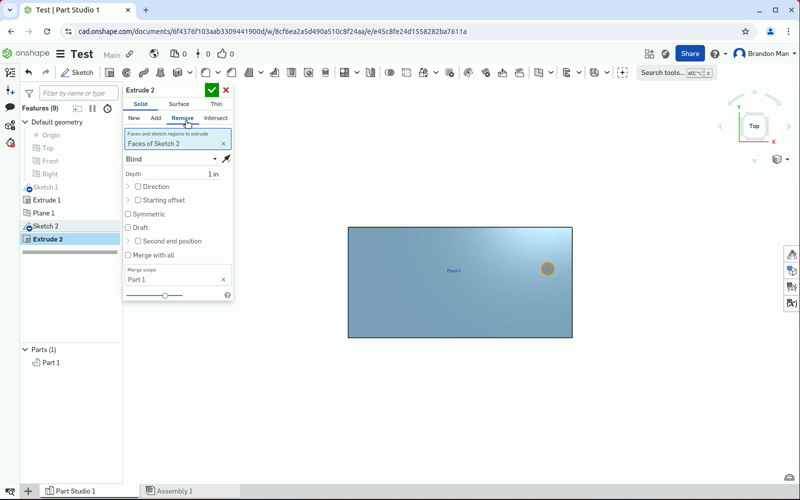
key(tab, 4)
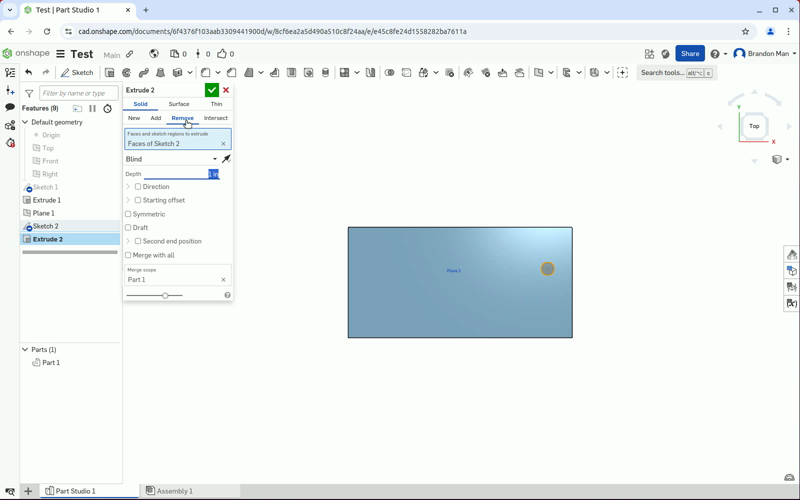
text(22.627)
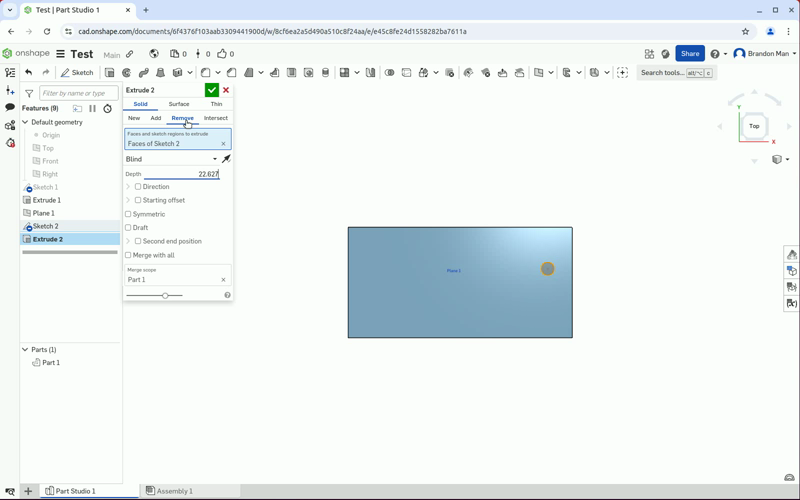
key(tab, 6)
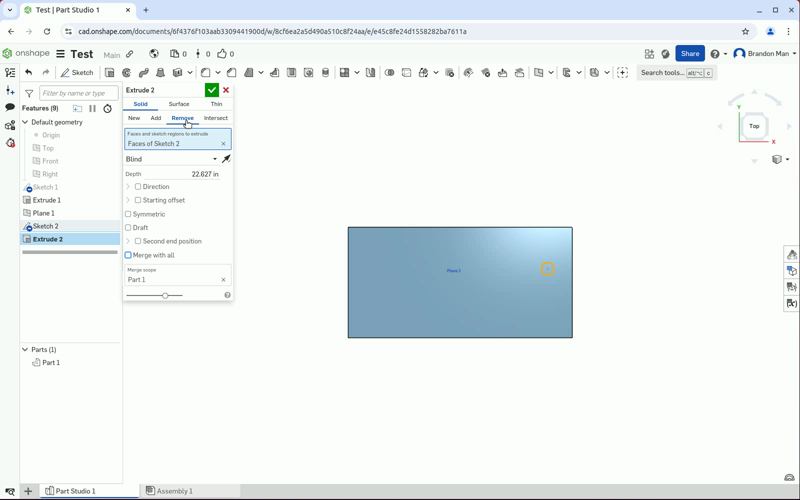
key(space)
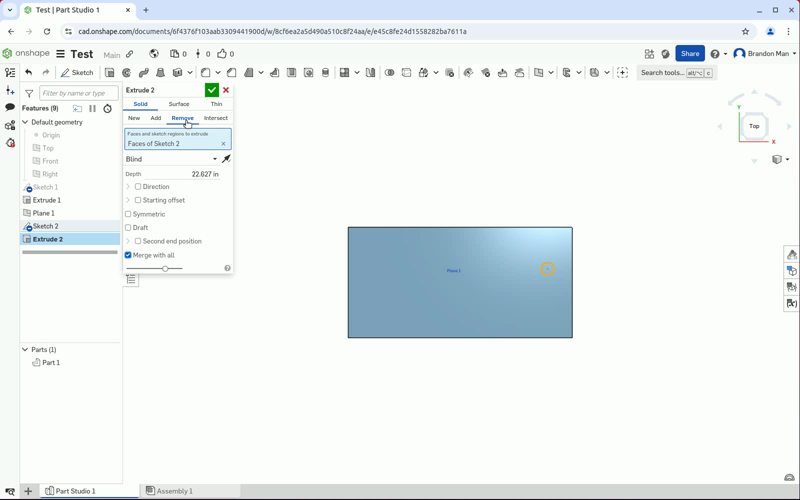
key(enter)
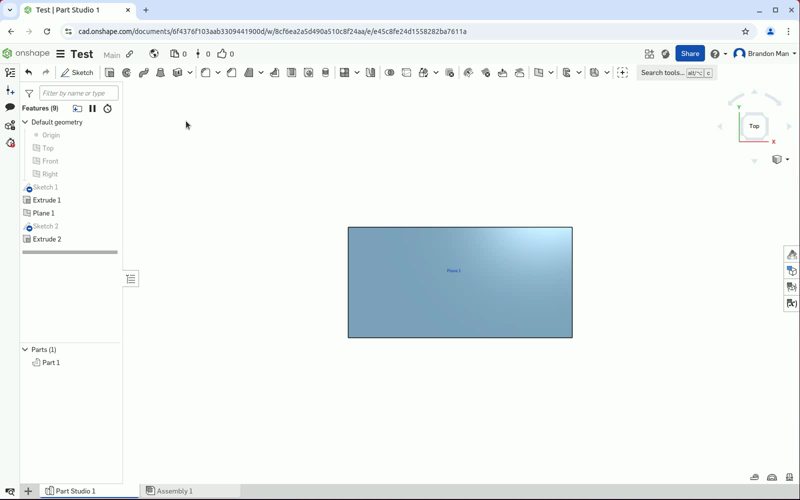
key(shift+h)
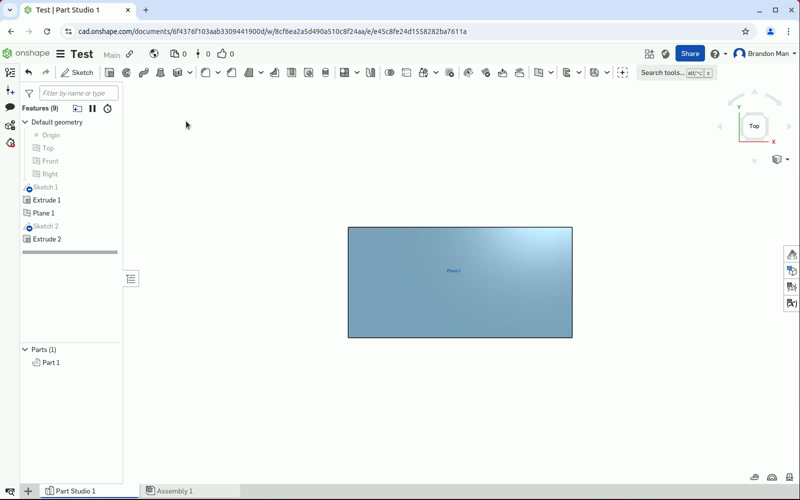
key(shift+h)
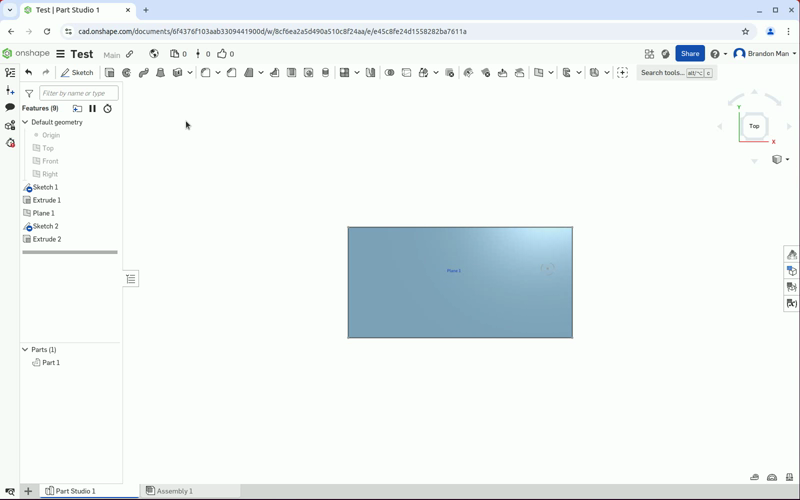
key(shift+7)
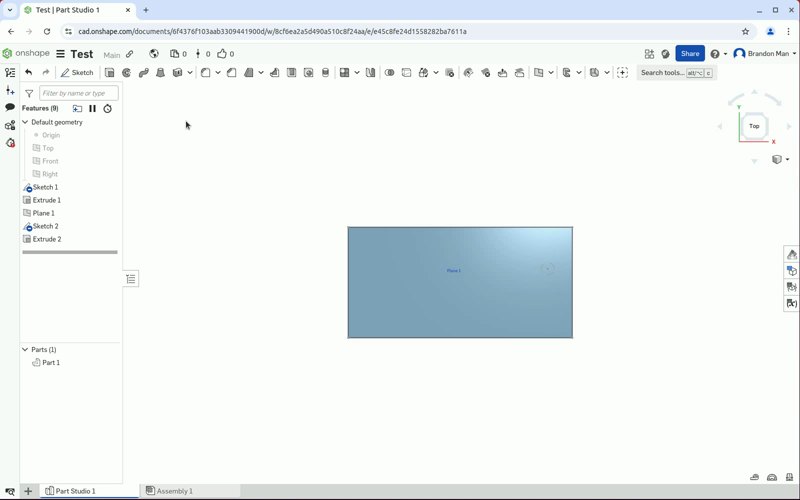
key(up, 3)
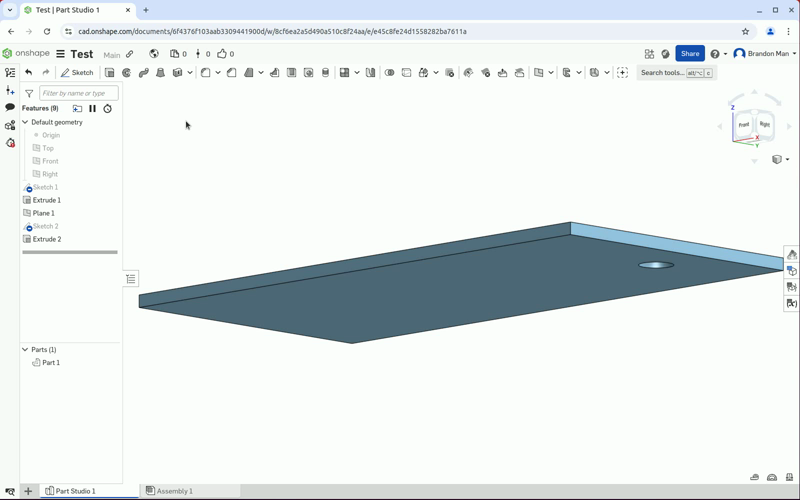
key(left, 3)
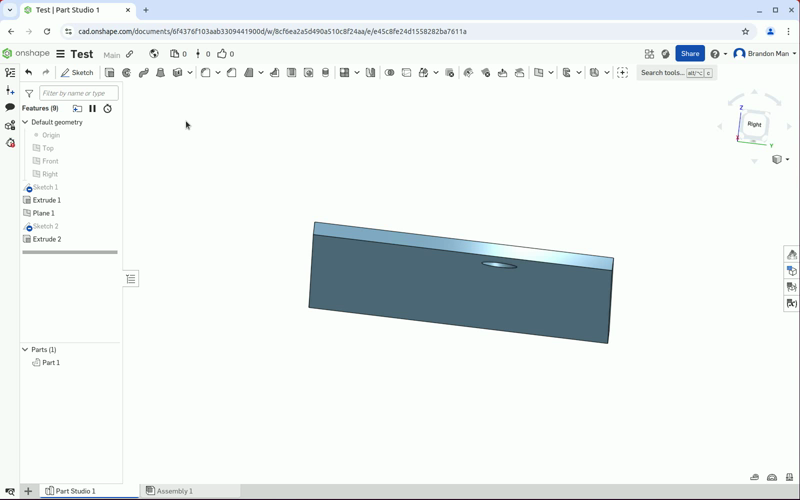
key(right, 3)
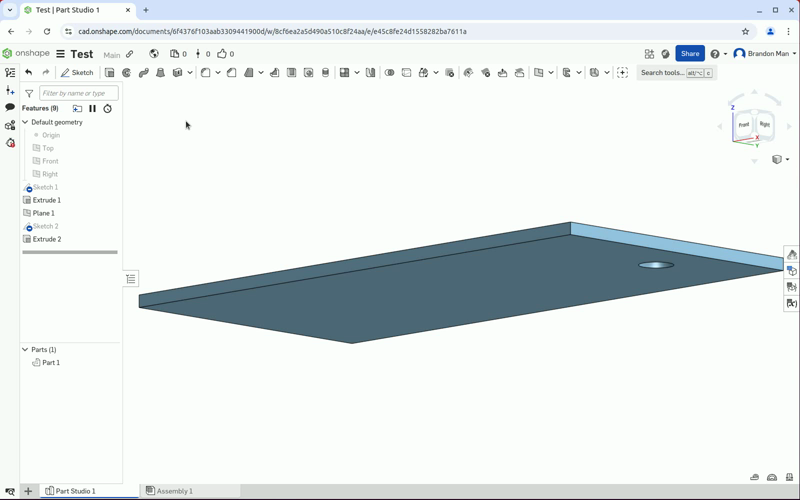
key(down, 3)
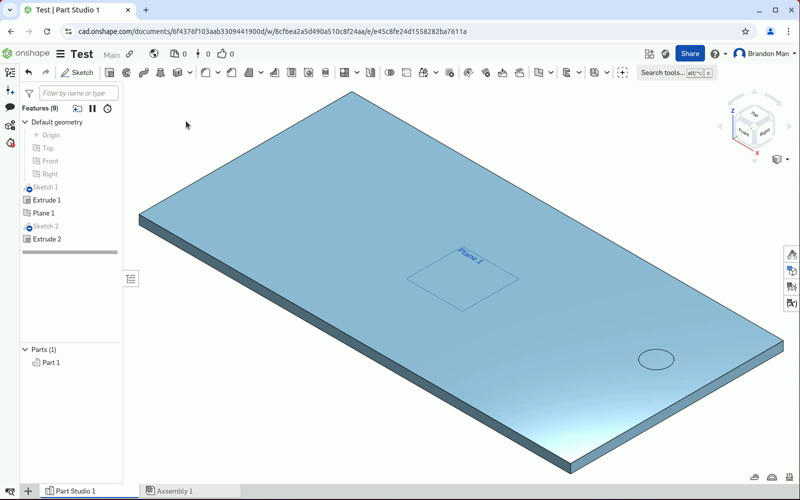
mouse_move(73, 189)
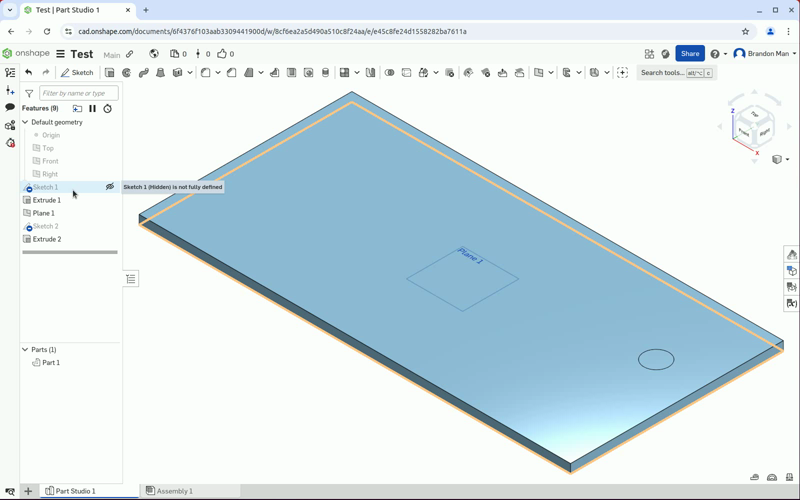
click(73, 189)